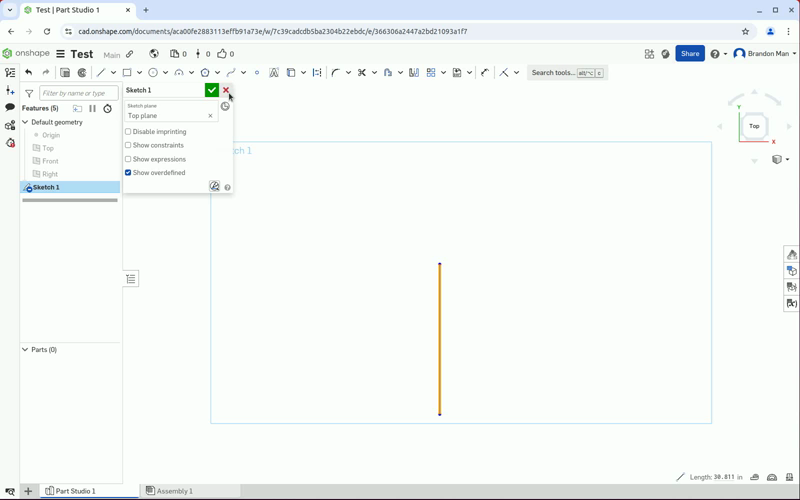
key(shift+h)
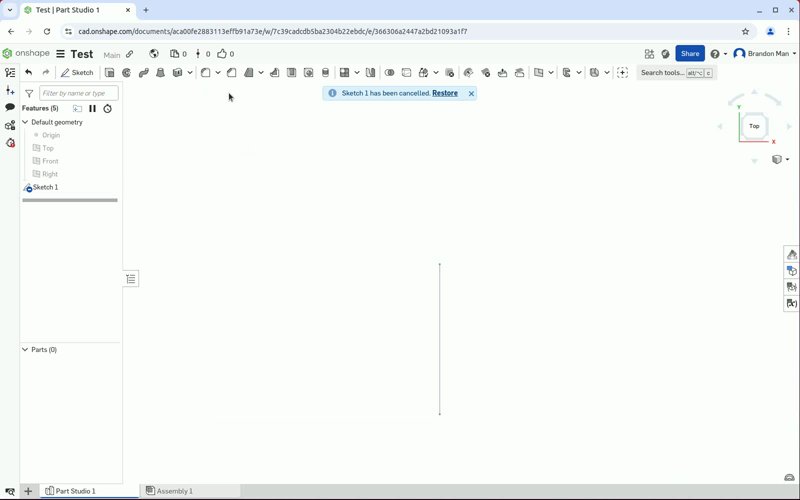
key(shift+s)
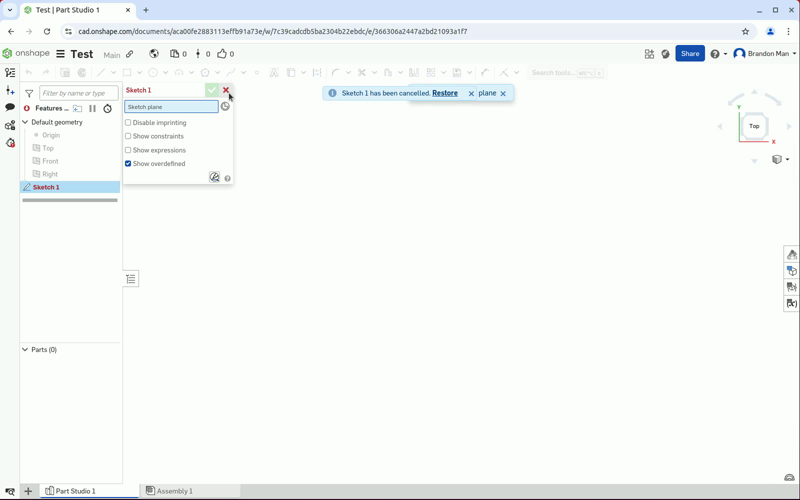
mouse_move(73, 150)
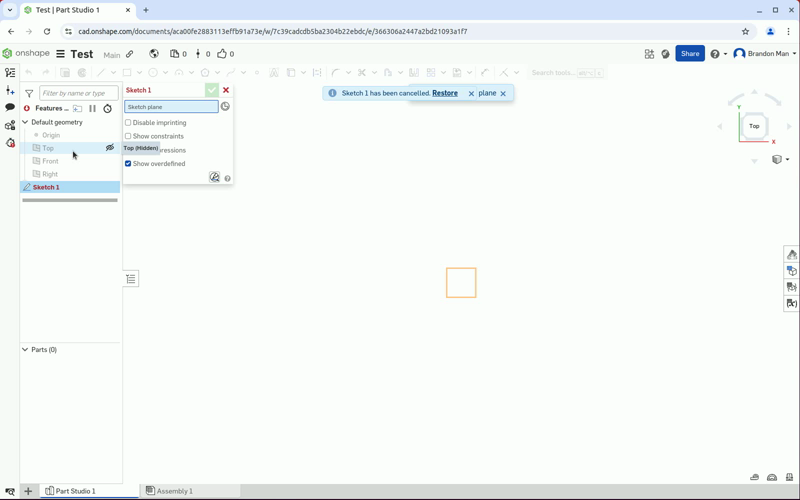
click(73, 150)
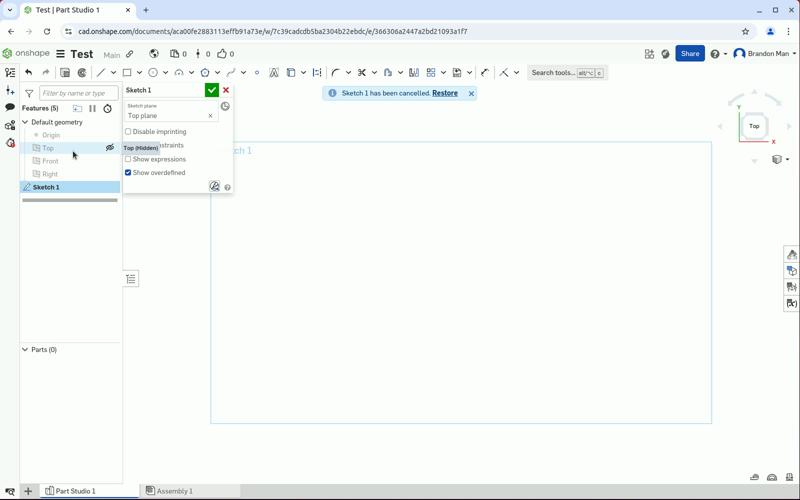
mouse_move(73, 352)
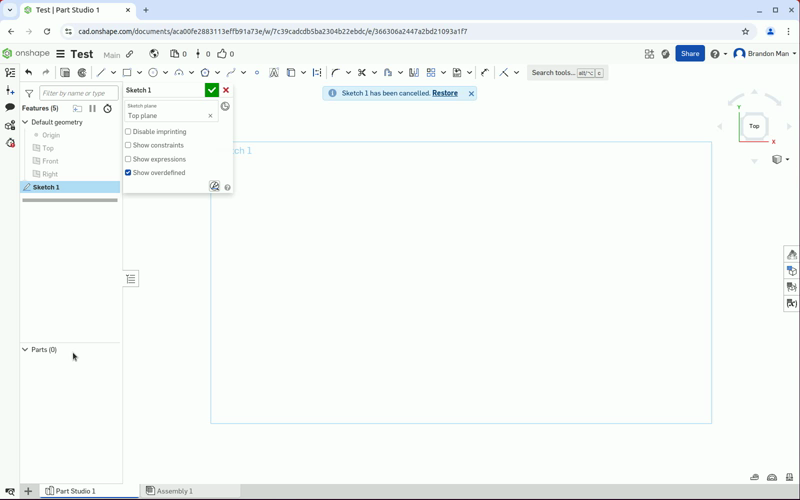
key(y)
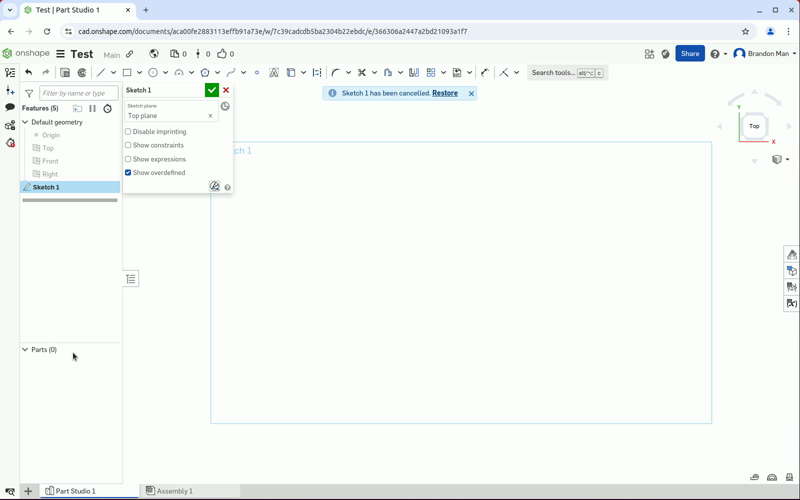
key(l)
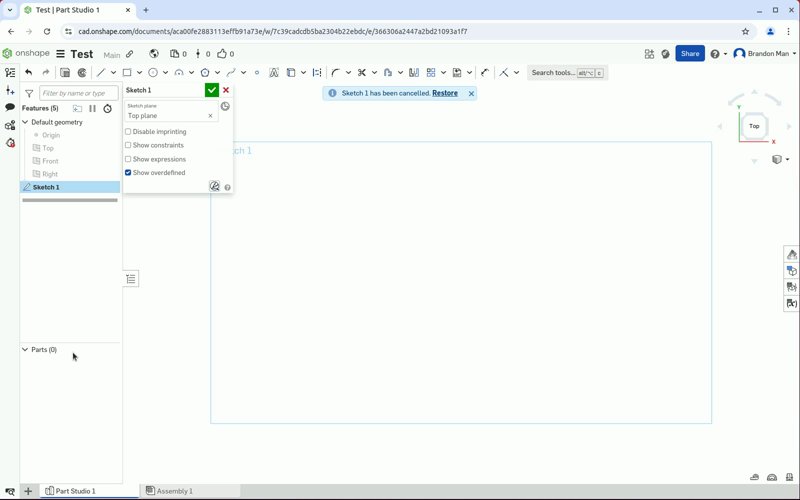
key_down(shift)
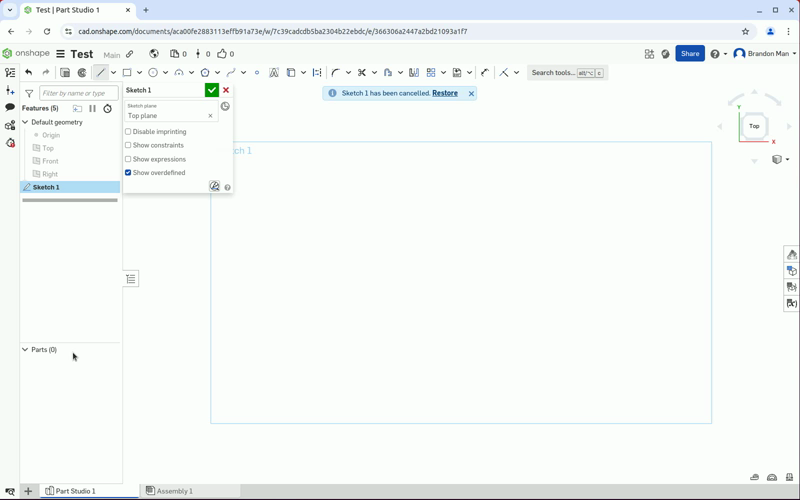
mouse_move(489, 282)
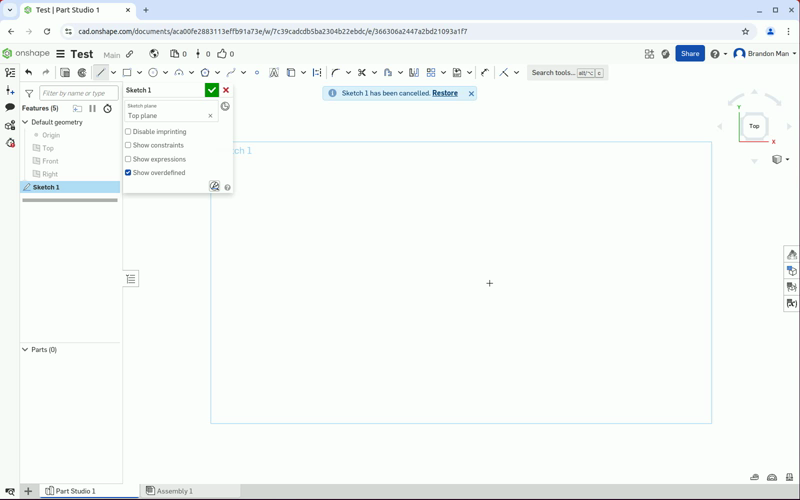
click(489, 282)
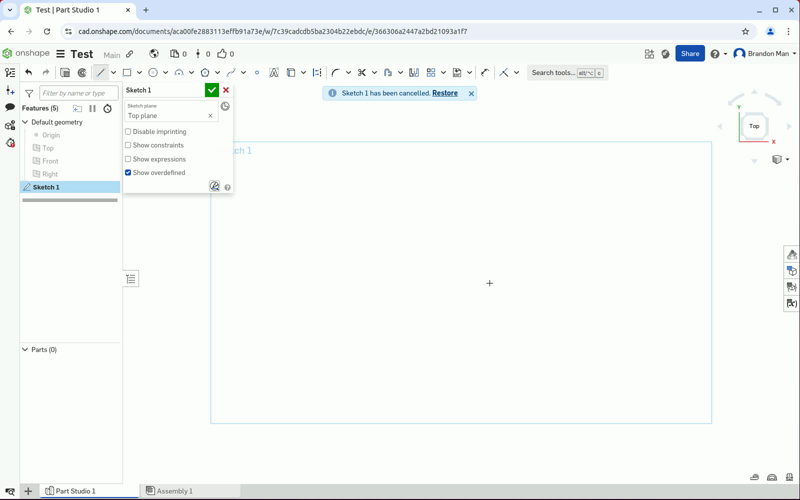
key_up(shift)
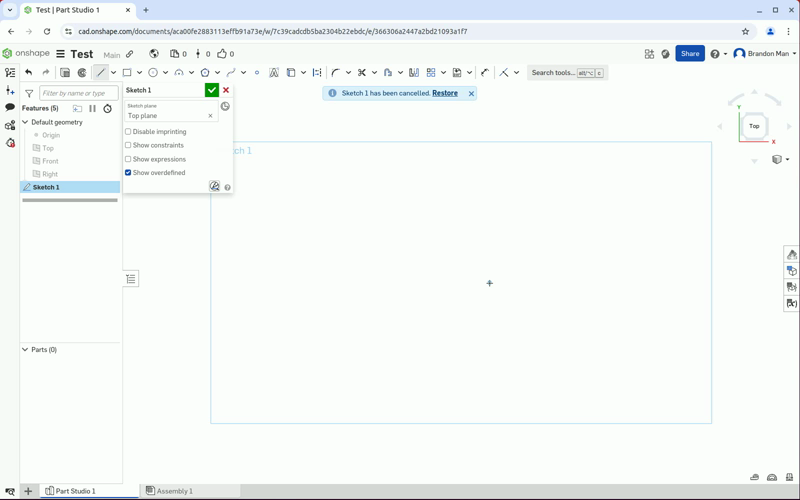
key_down(shift)
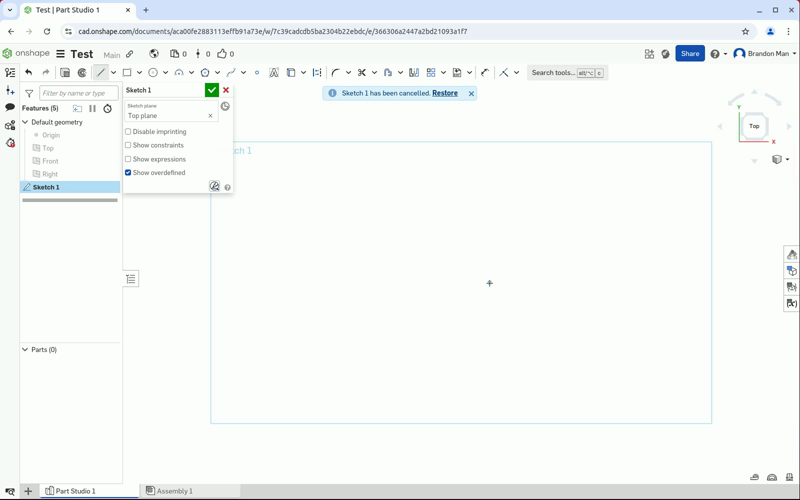
mouse_move(573, 282)
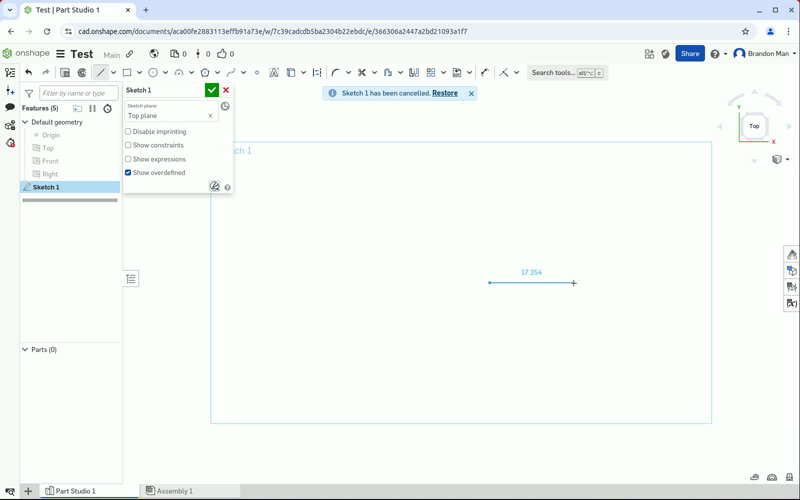
click(573, 282)
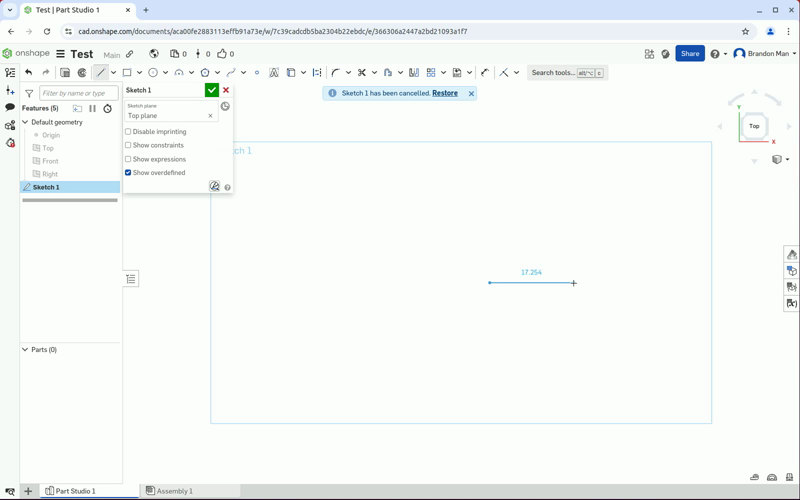
key_up(shift)
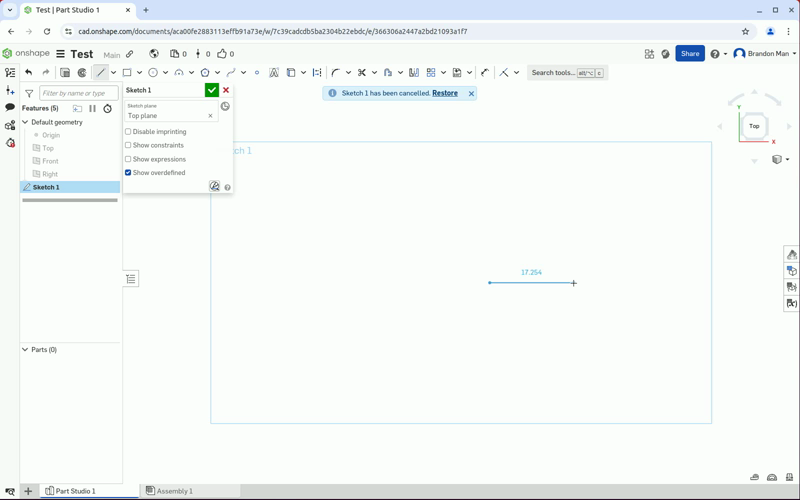
key_down(shift)
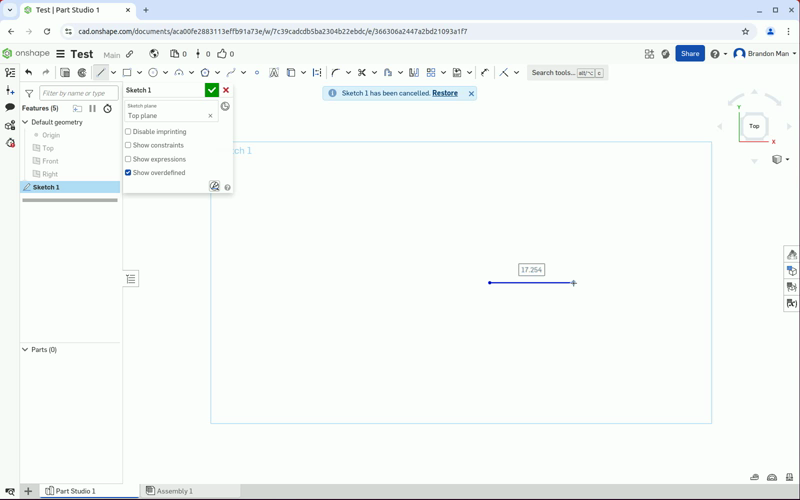
mouse_move(573, 199)
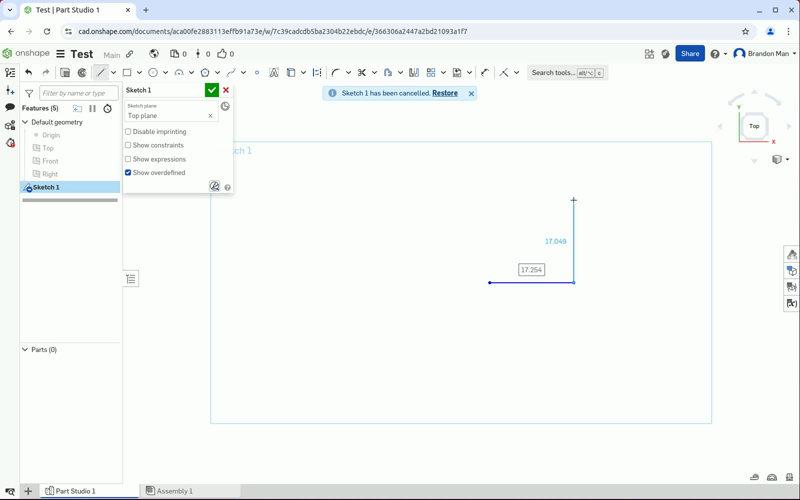
click(573, 199)
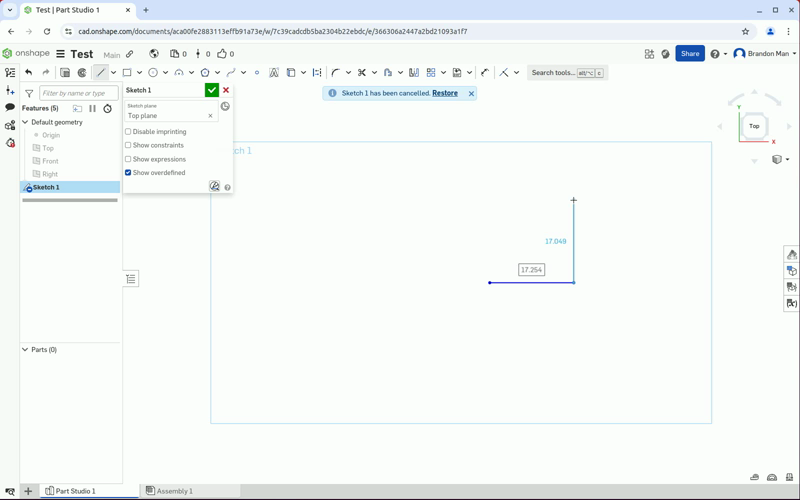
key_up(shift)
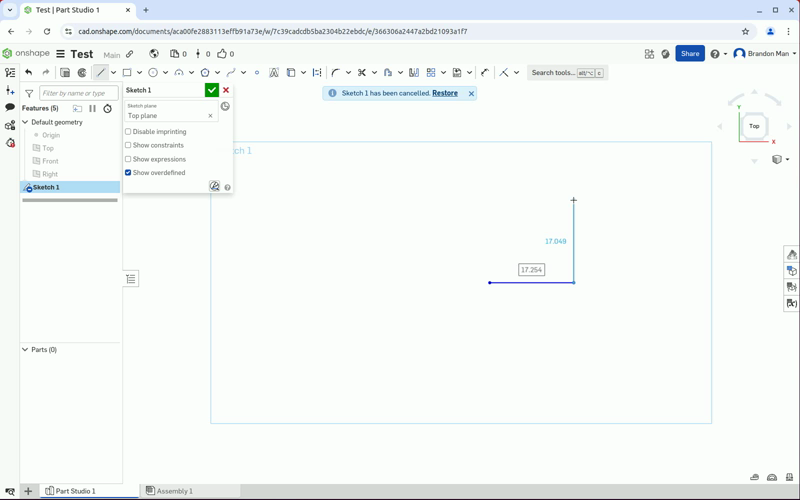
key_down(shift)
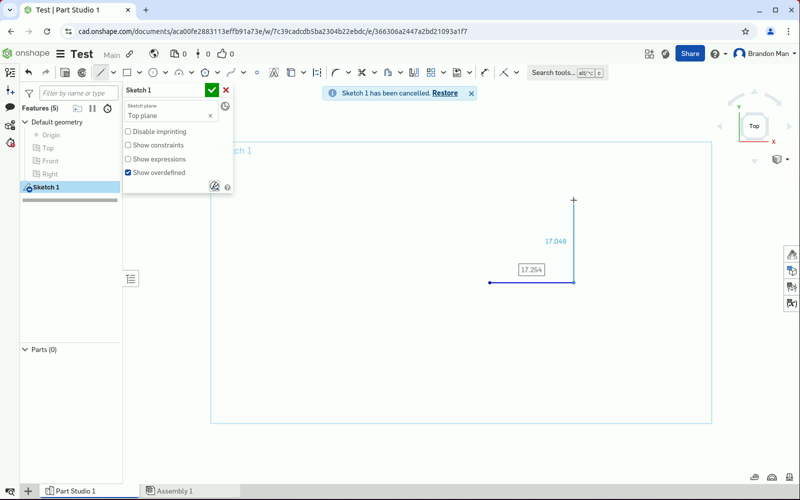
mouse_move(489, 199)
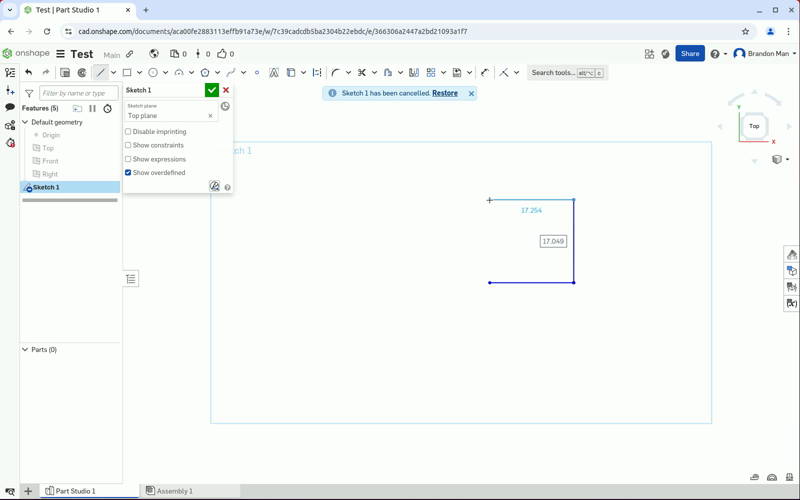
click(489, 199)
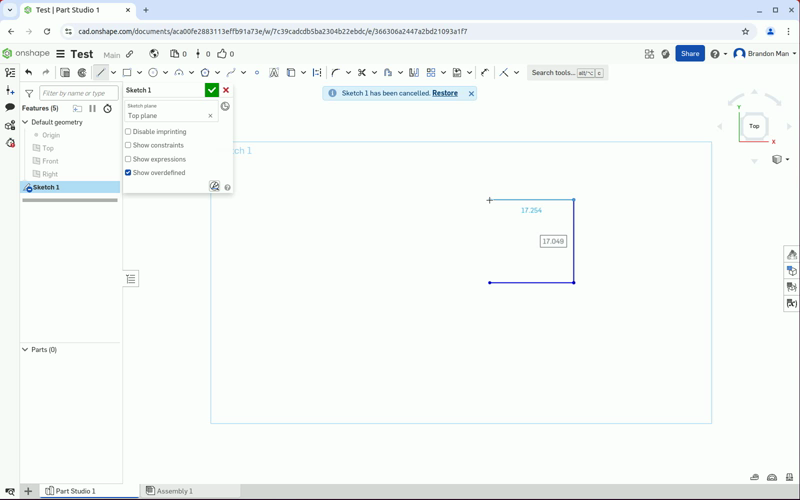
key_up(shift)
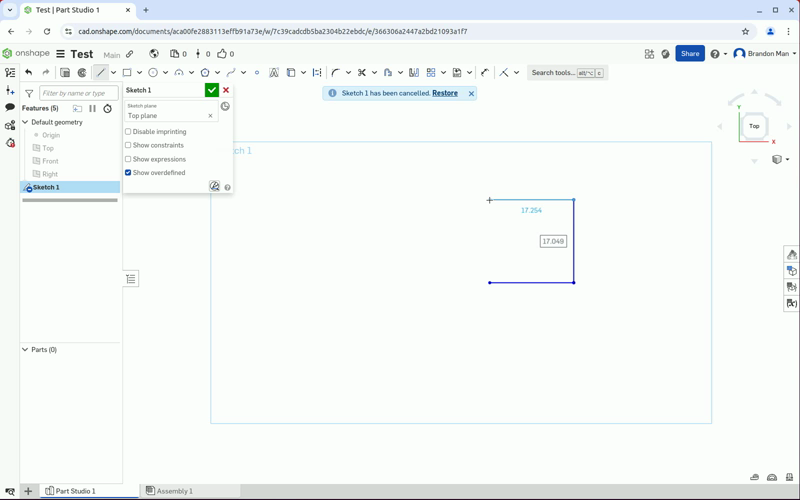
key_down(shift)
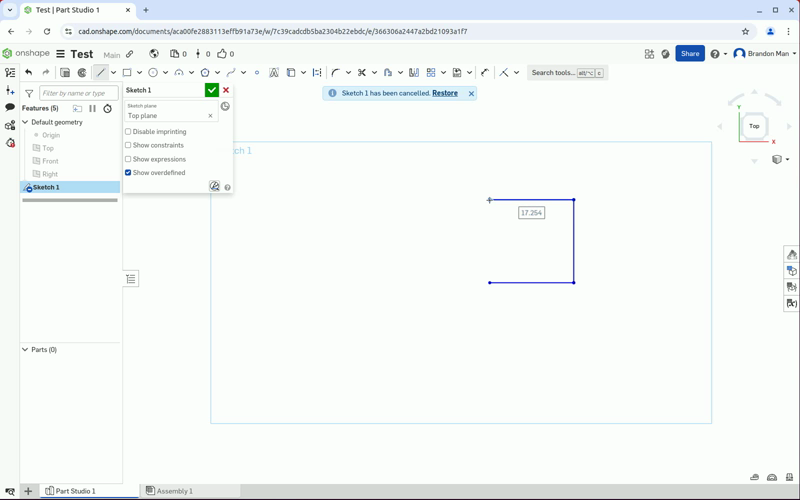
mouse_move(489, 282)
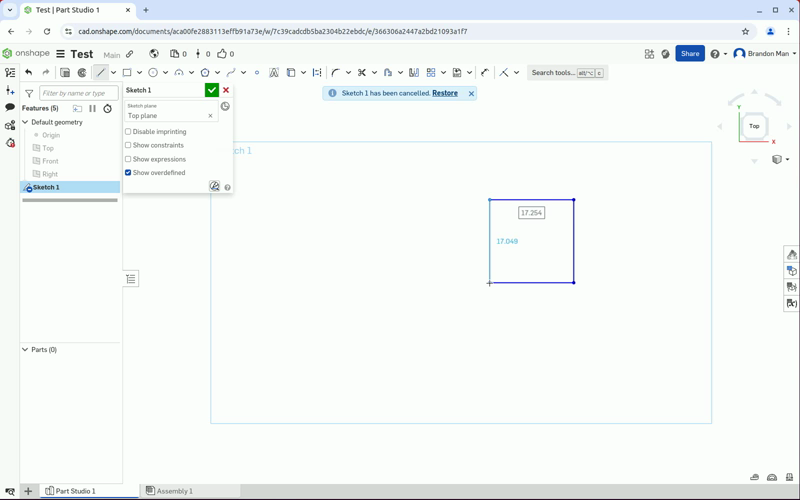
key_up(shift)
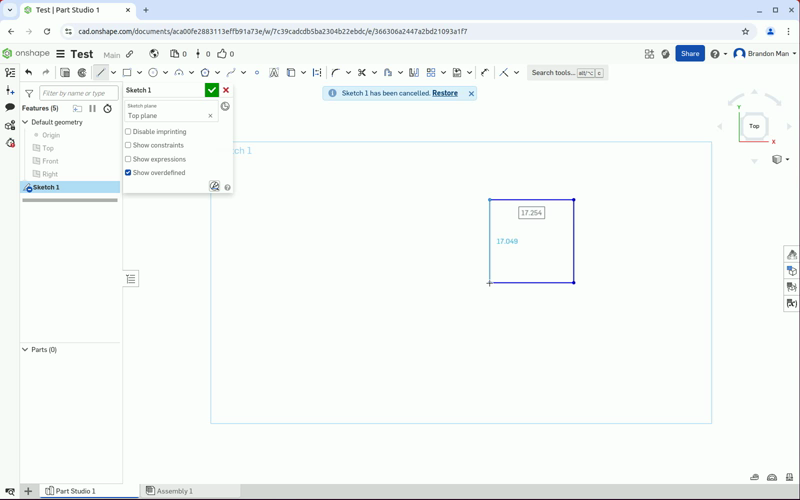
click(489, 282)
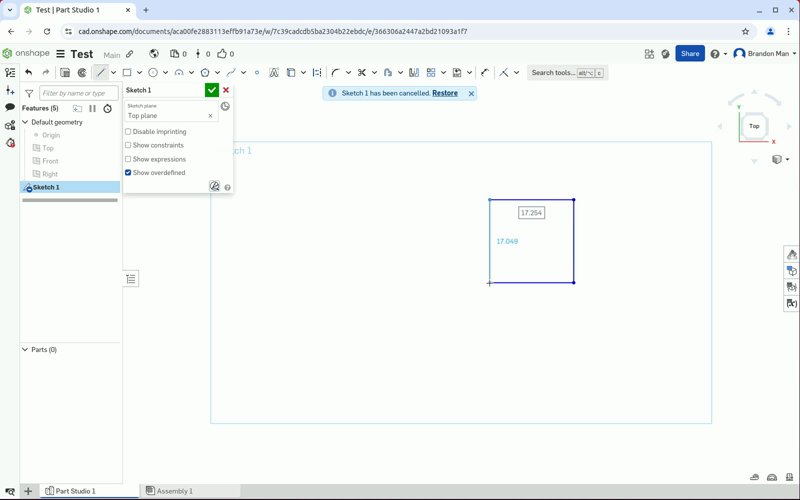
key(esc)
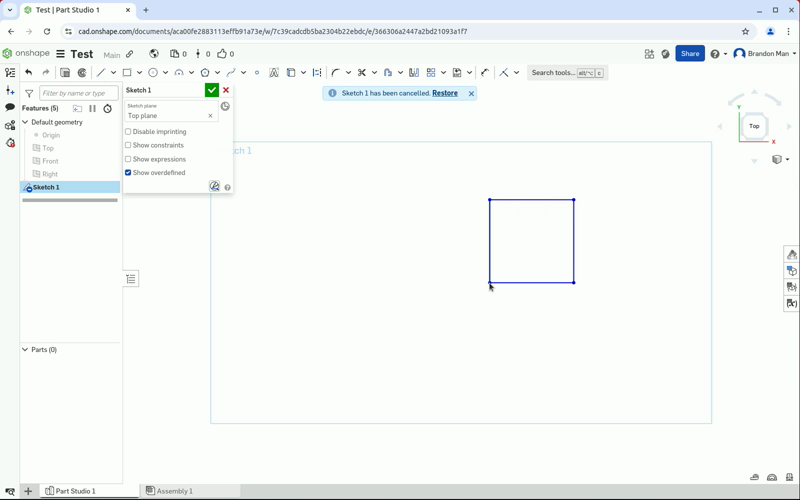
mouse_move(551, 242)
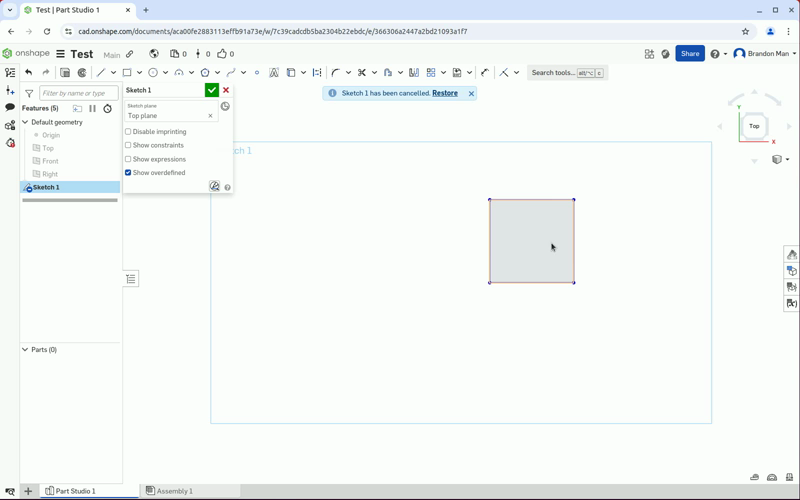
click(551, 242)
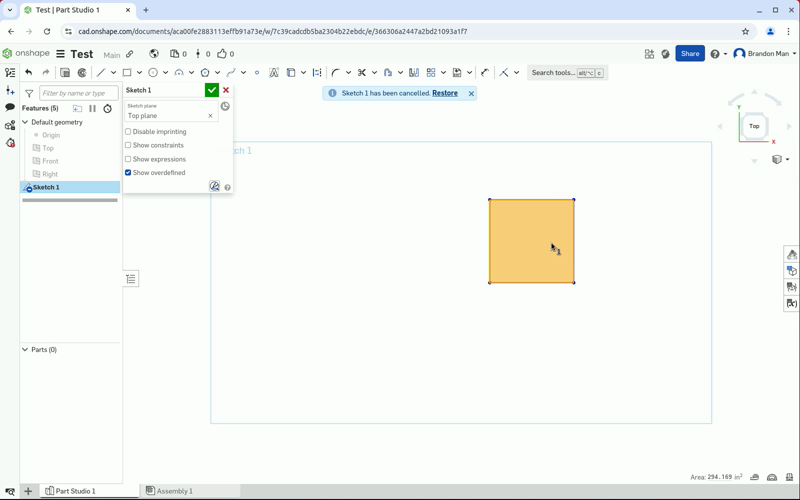
mouse_move(73, 352)
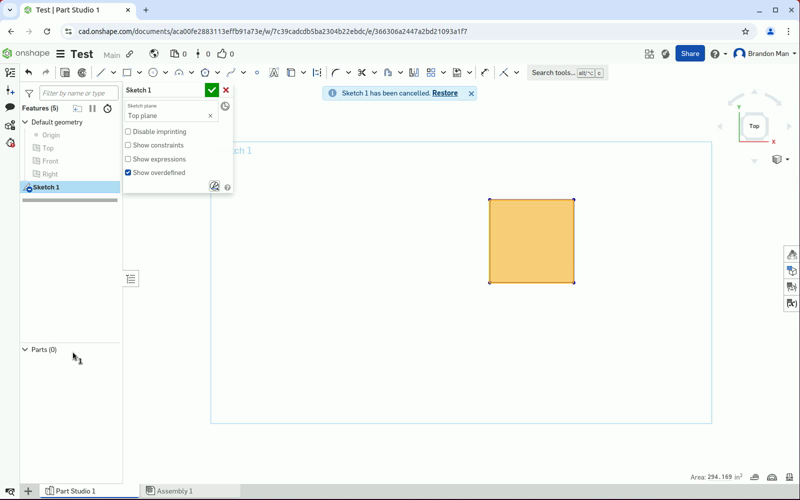
key(shift+y)
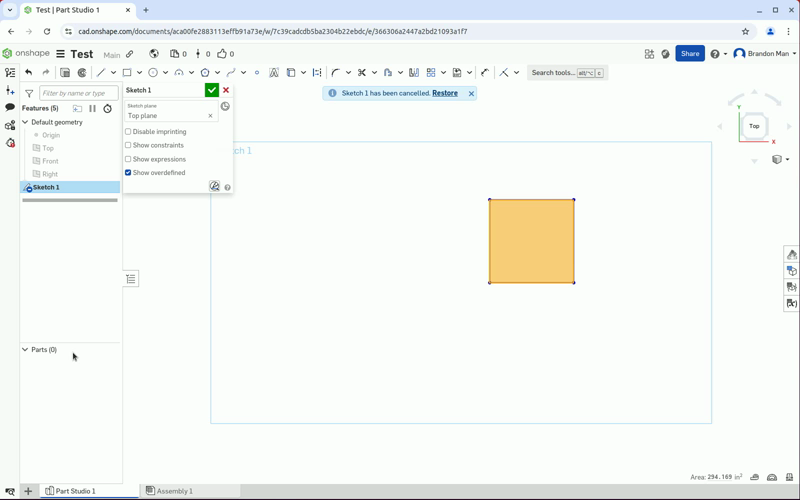
key(shift+e)
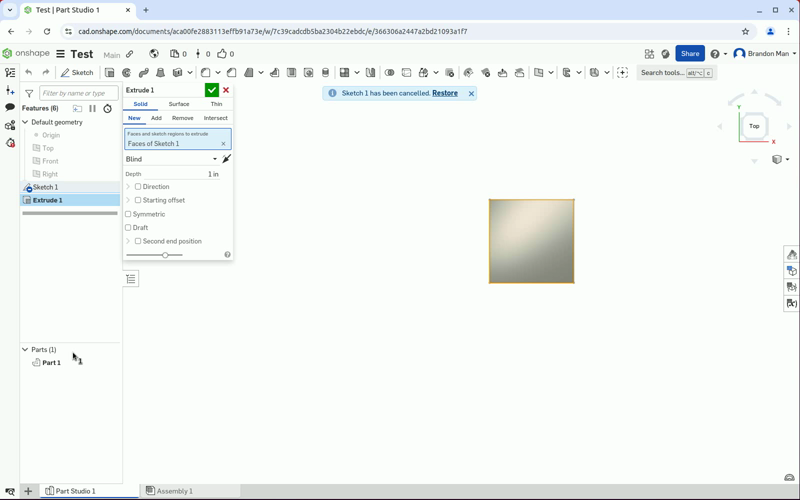
mouse_move(143, 106)
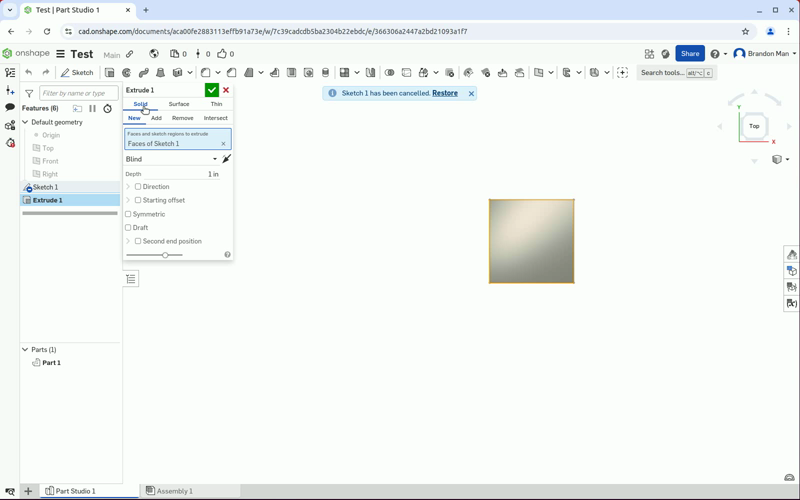
click(143, 106)
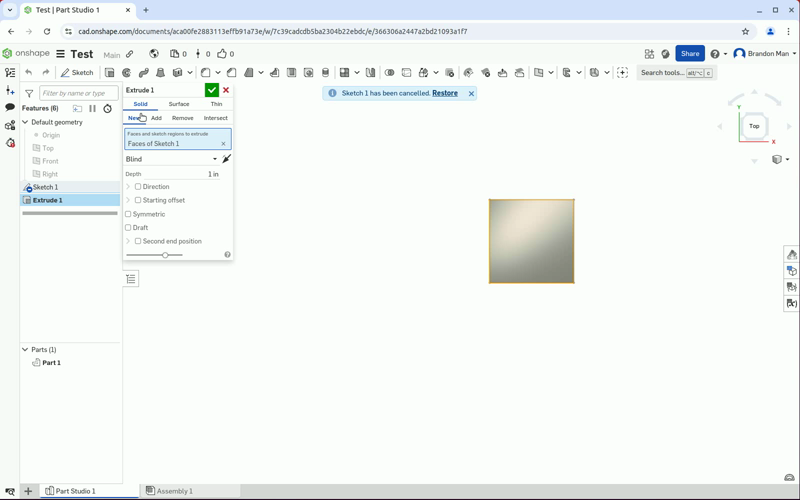
mouse_move(137, 120)
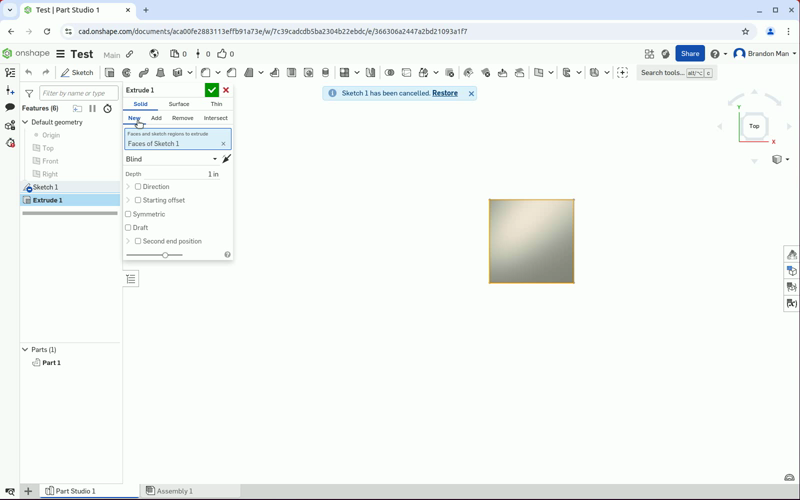
click(137, 120)
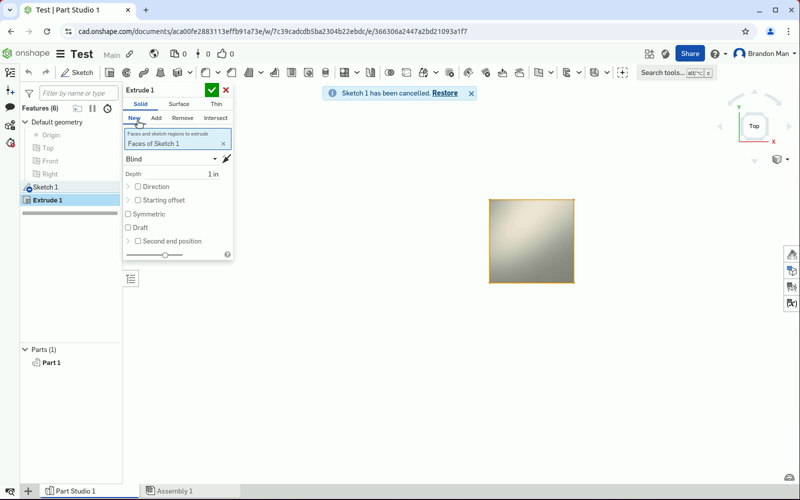
key(tab, 4)
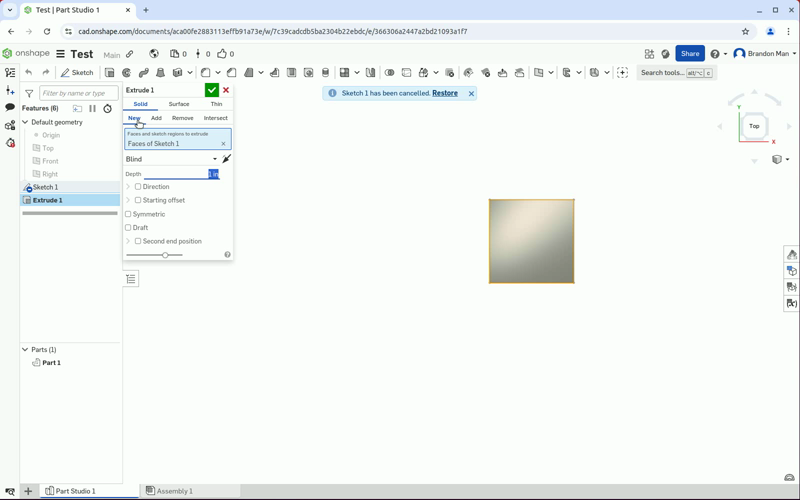
text(0.481)
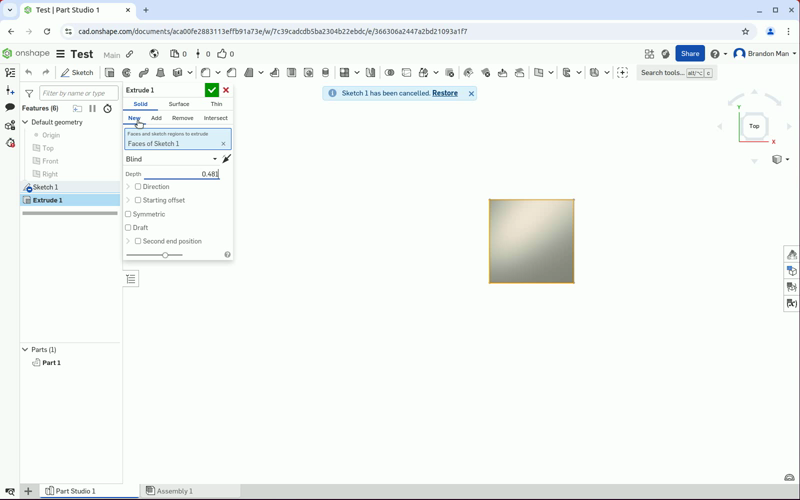
key(enter)
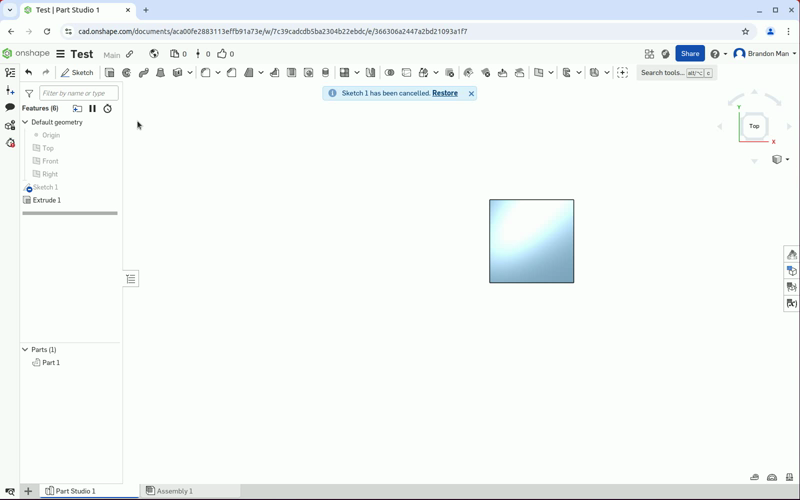
key(shift+h)
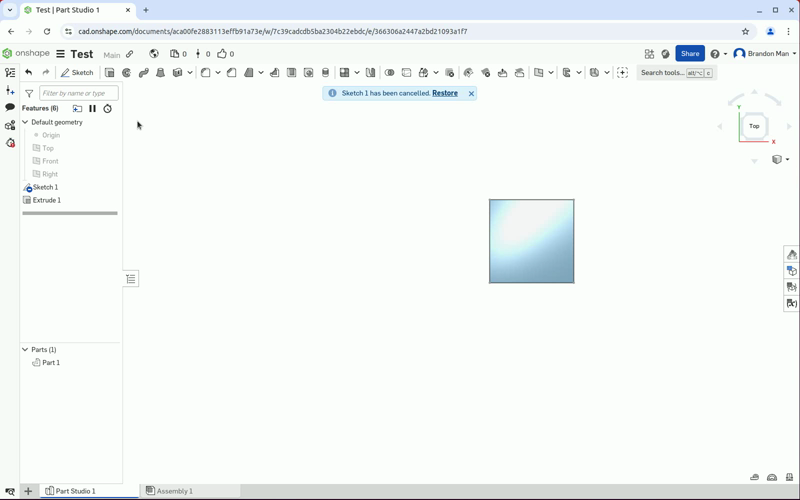
key(shift+h)
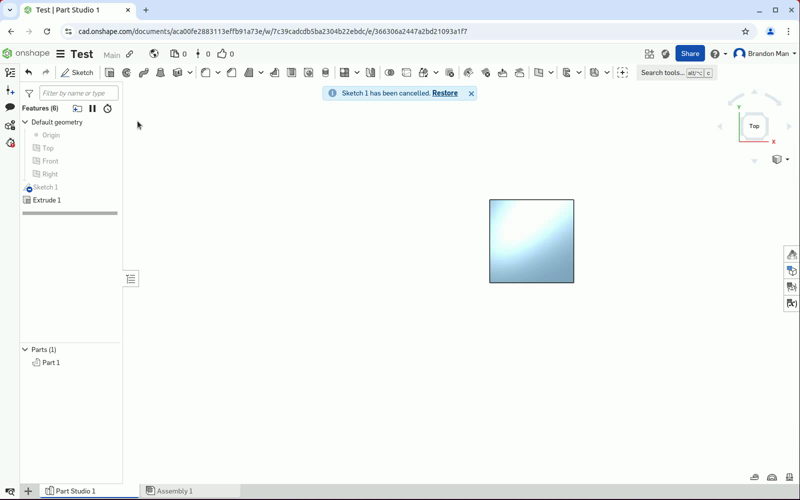
mouse_move(73, 189)
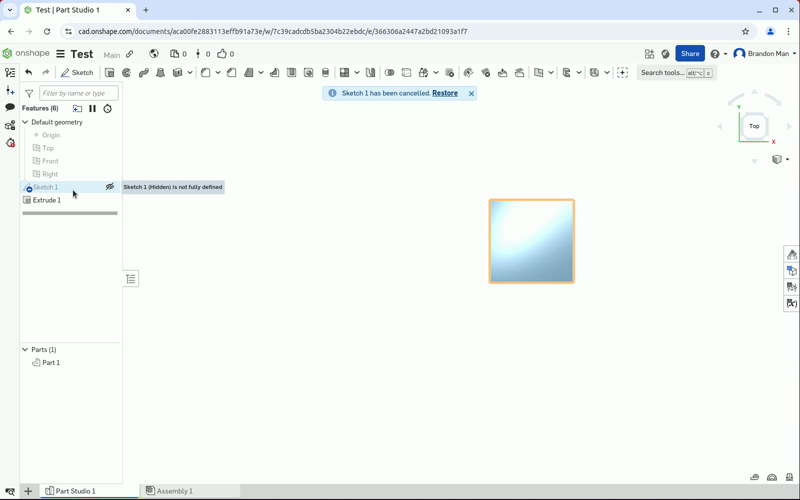
click(73, 189)
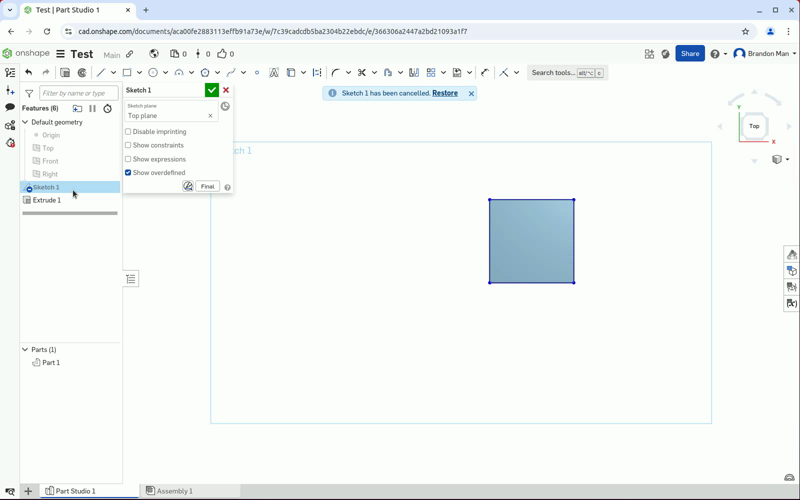
mouse_move(229, 92)
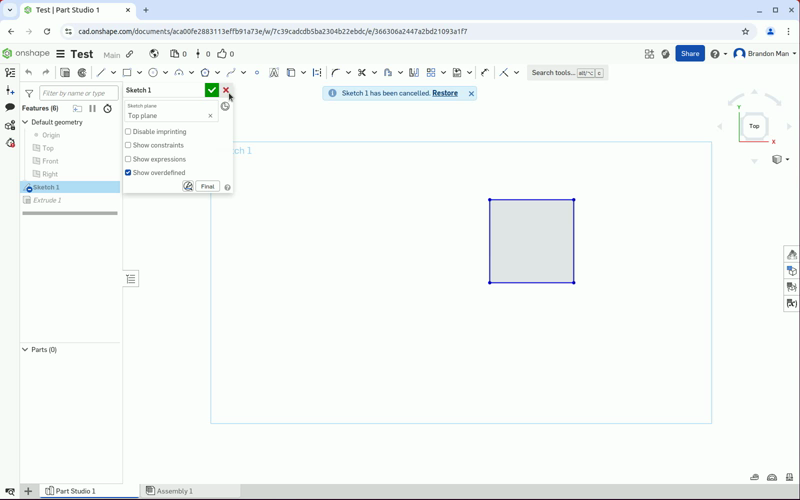
click(229, 92)
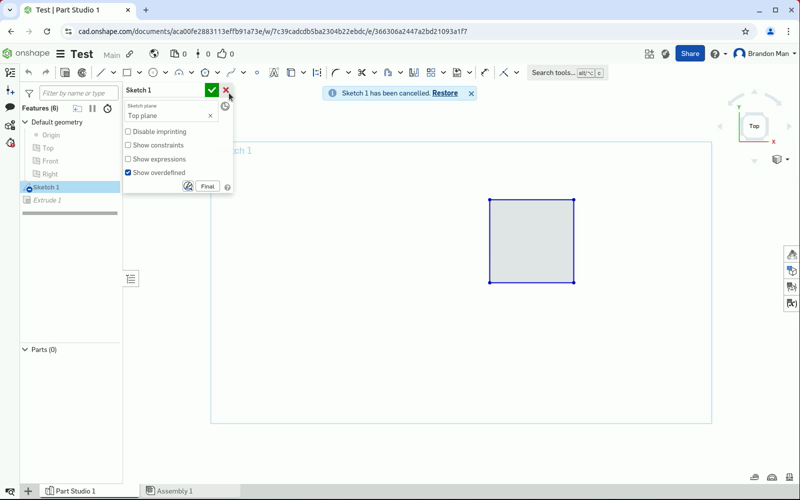
key(shift+s)
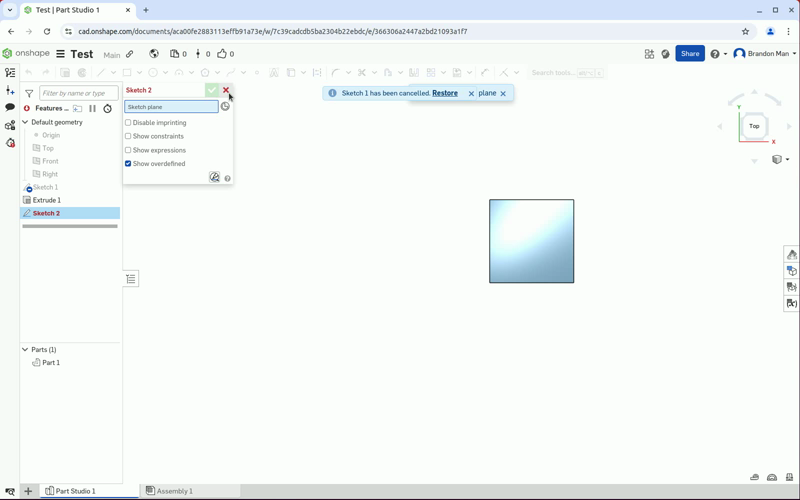
mouse_move(73, 150)
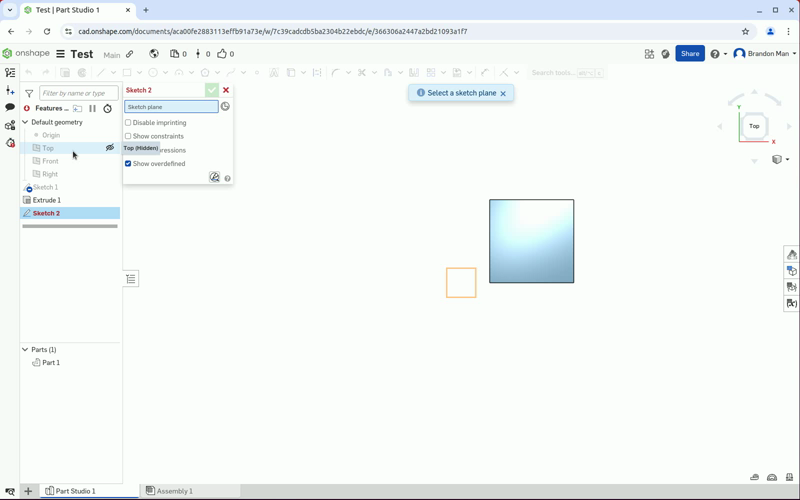
click(73, 150)
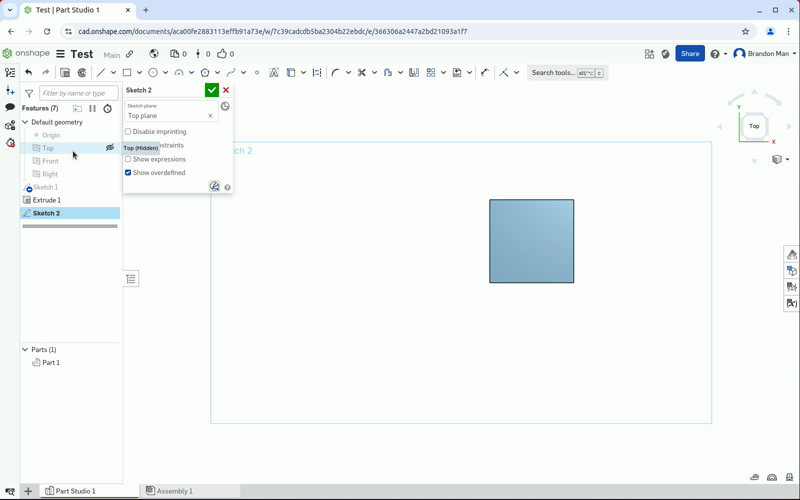
mouse_move(73, 352)
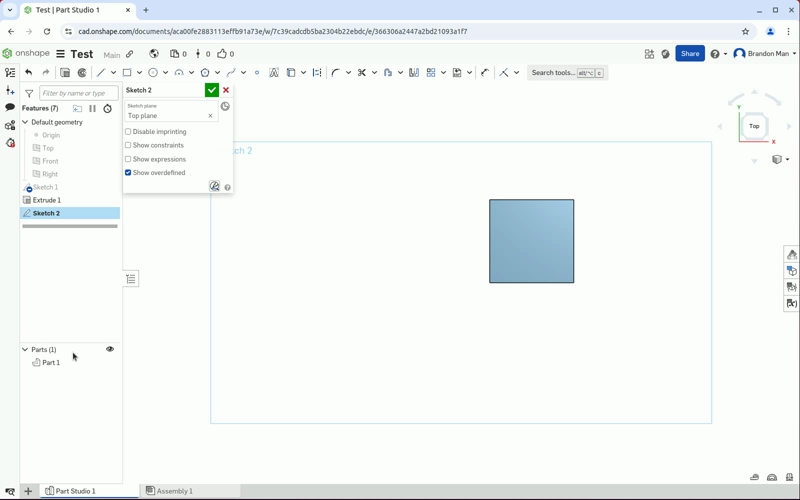
key(y)
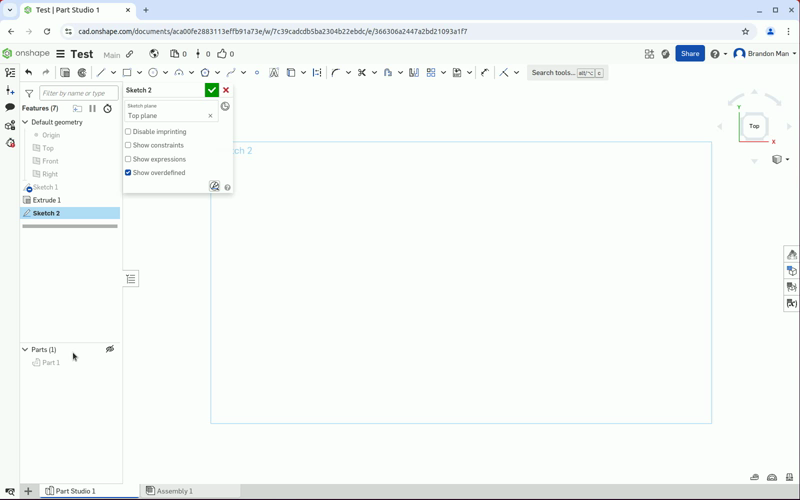
key(l)
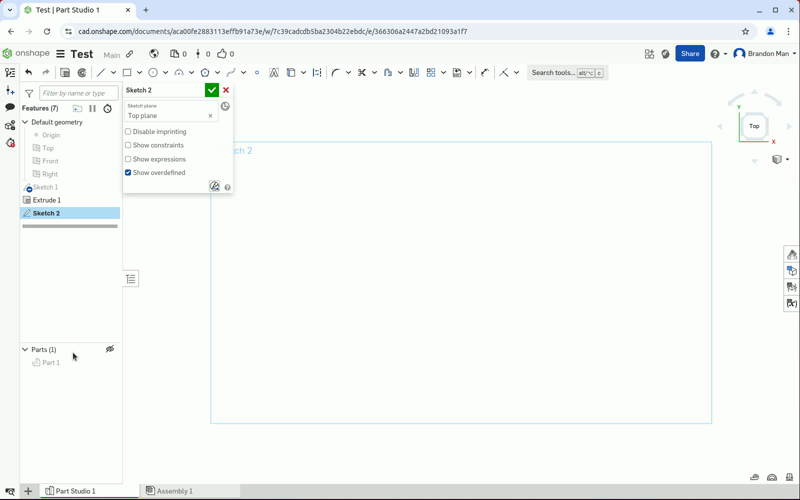
key_down(shift)
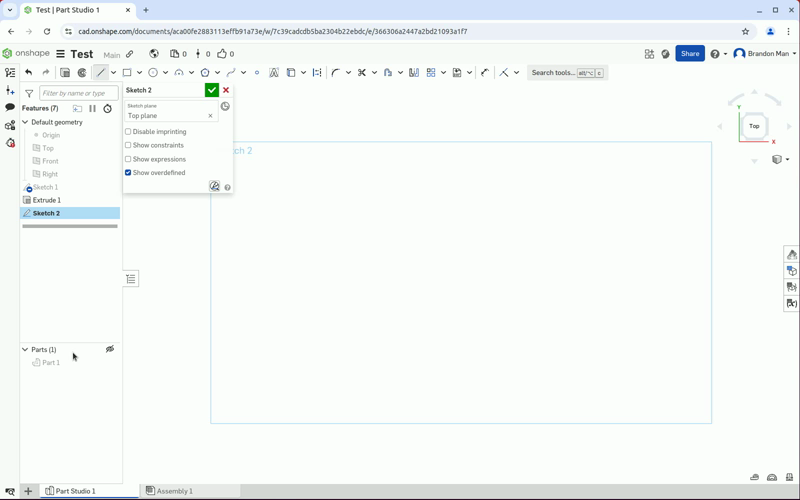
mouse_move(460, 282)
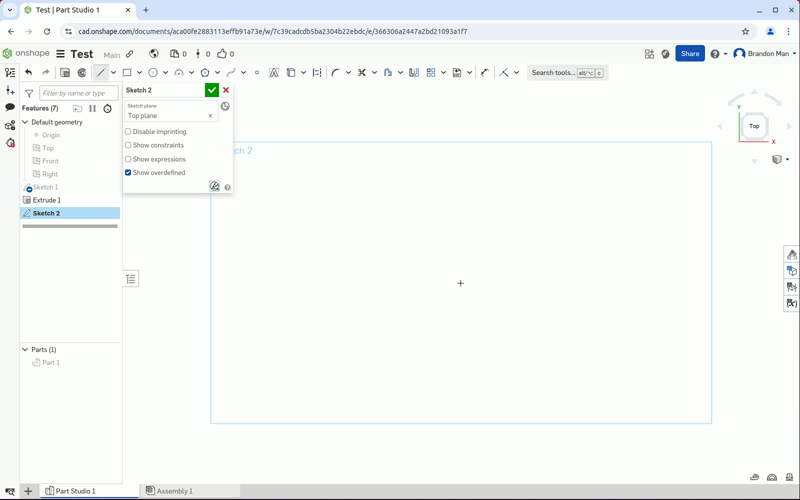
click(460, 282)
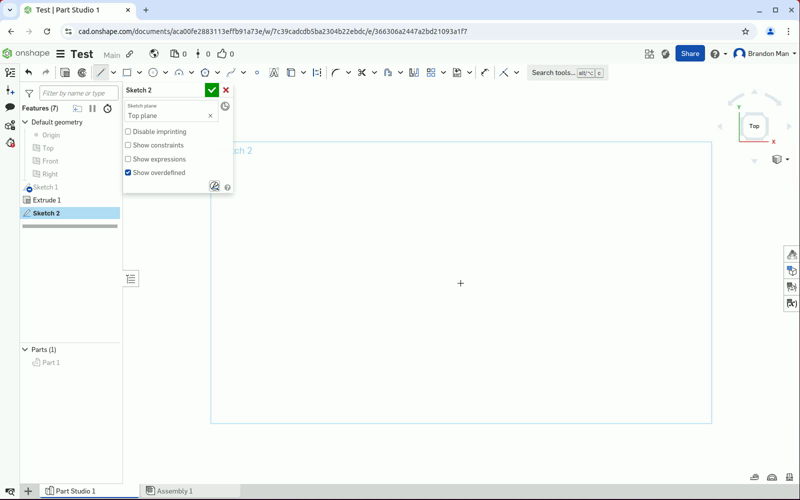
key_up(shift)
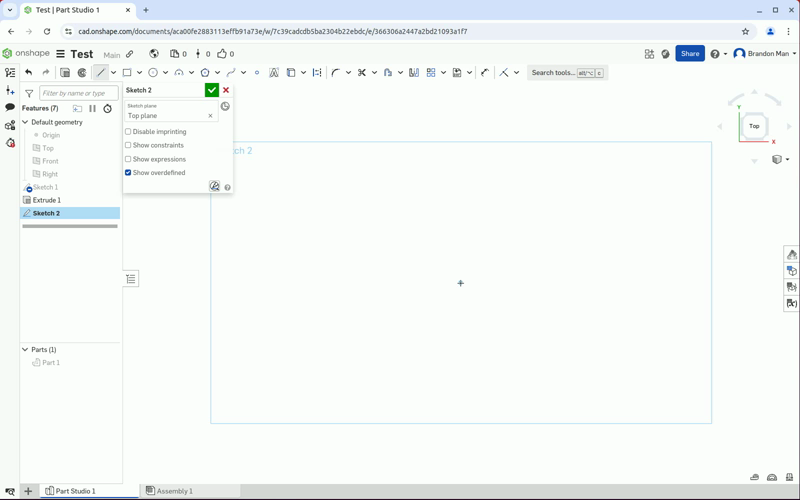
key_down(shift)
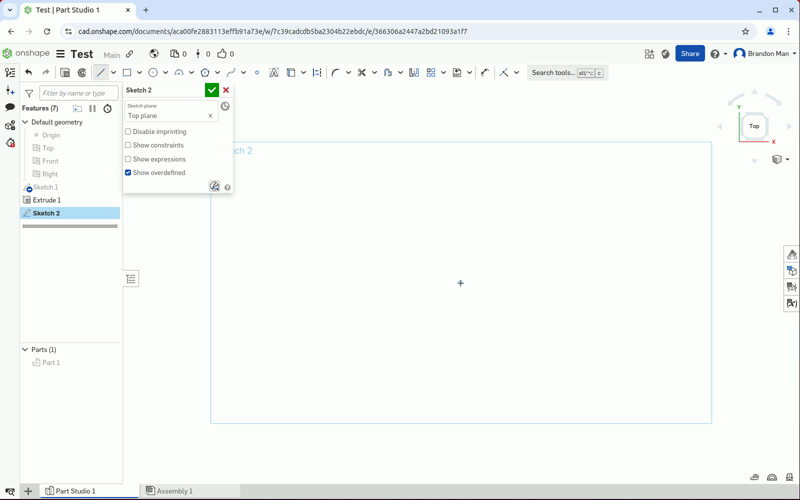
mouse_move(490, 282)
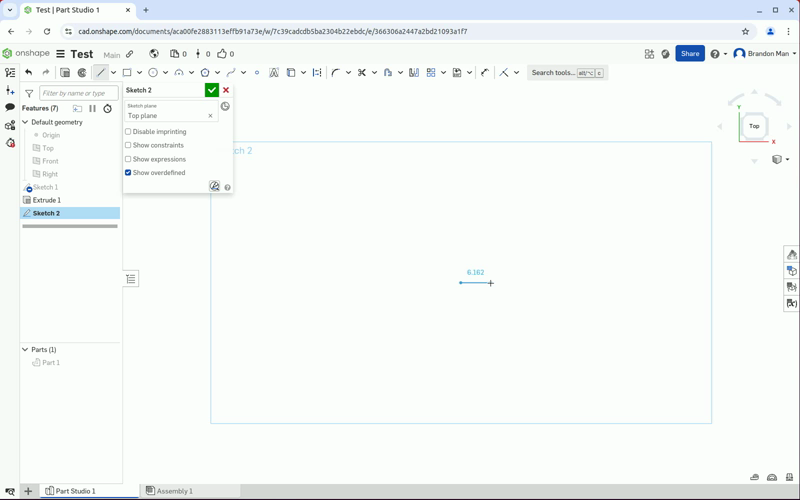
mouse_move(475, 282)
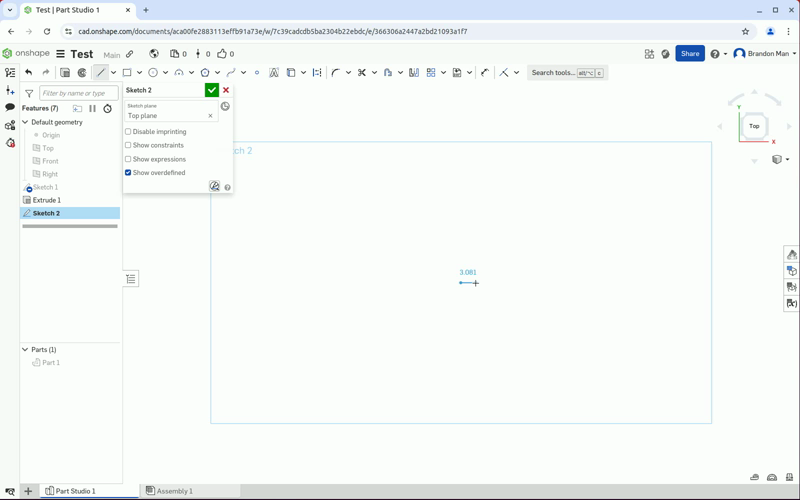
click(475, 282)
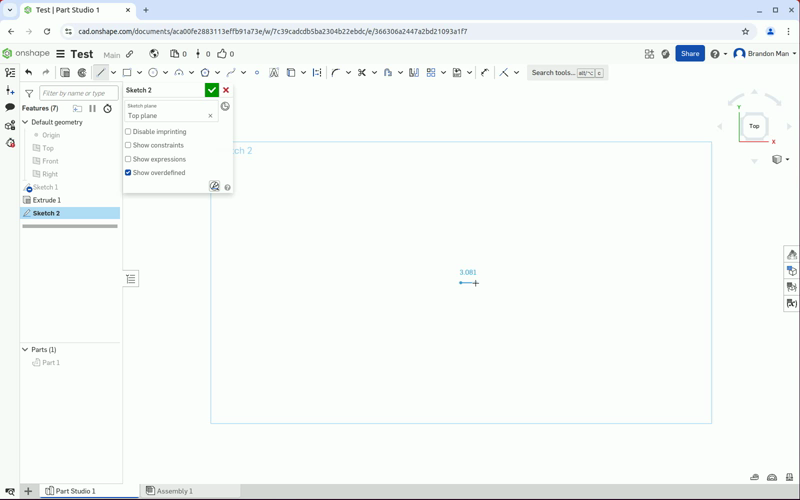
key_up(shift)
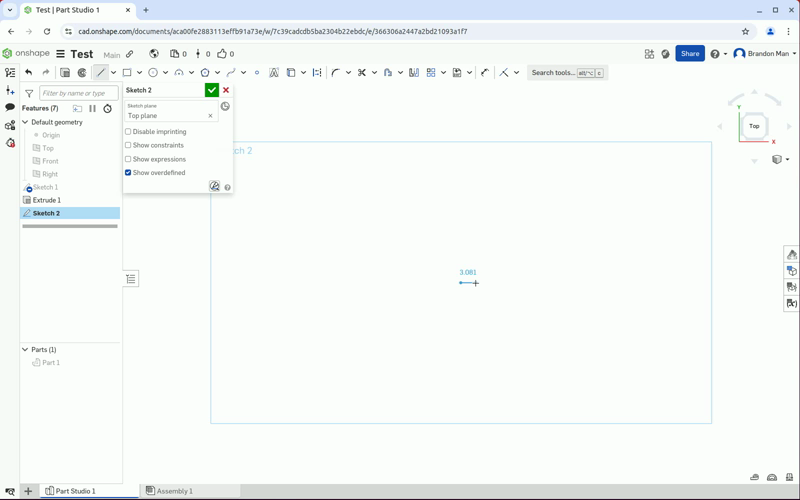
key_down(shift)
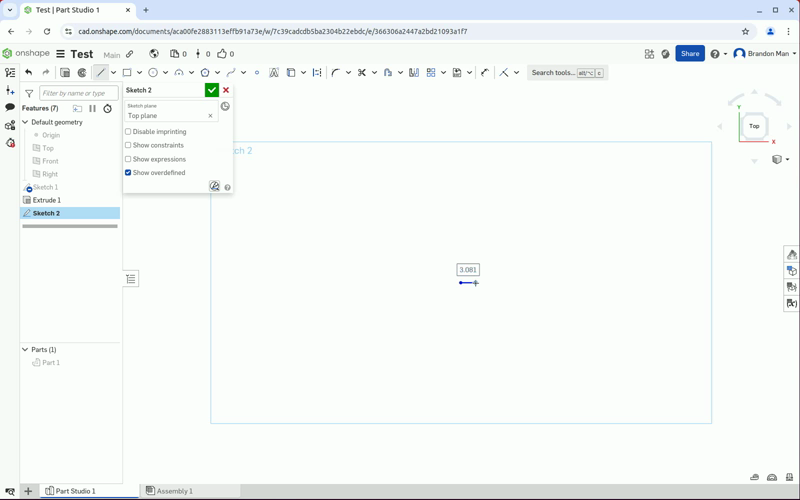
mouse_move(505, 282)
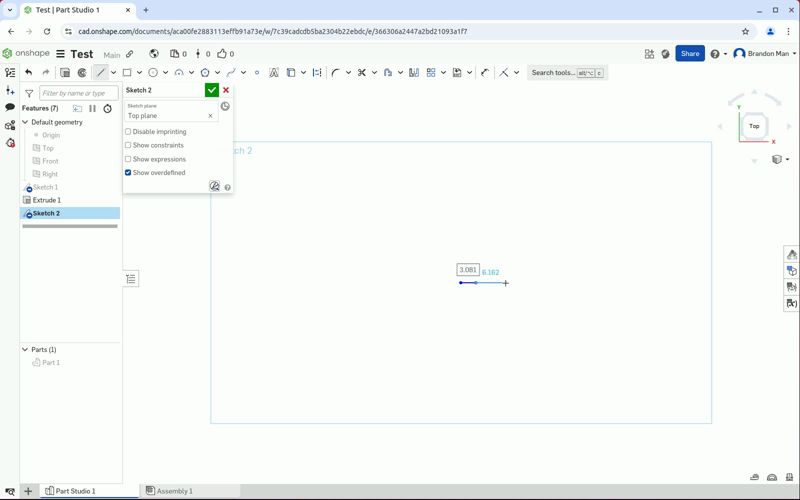
mouse_move(475, 253)
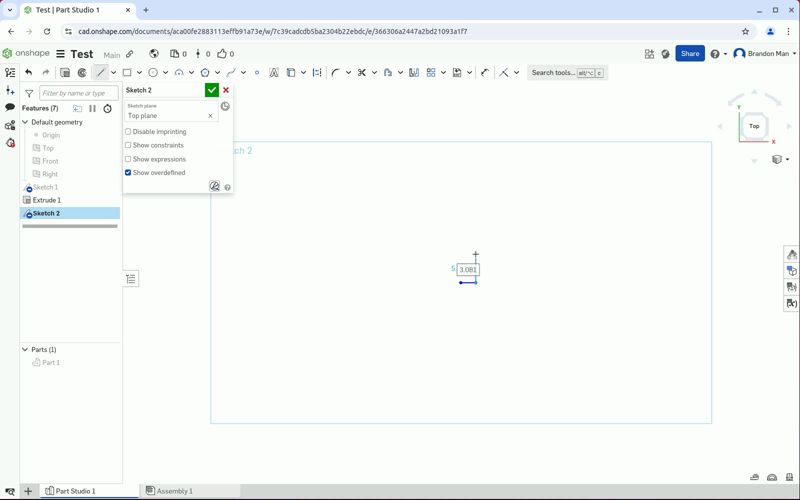
click(475, 253)
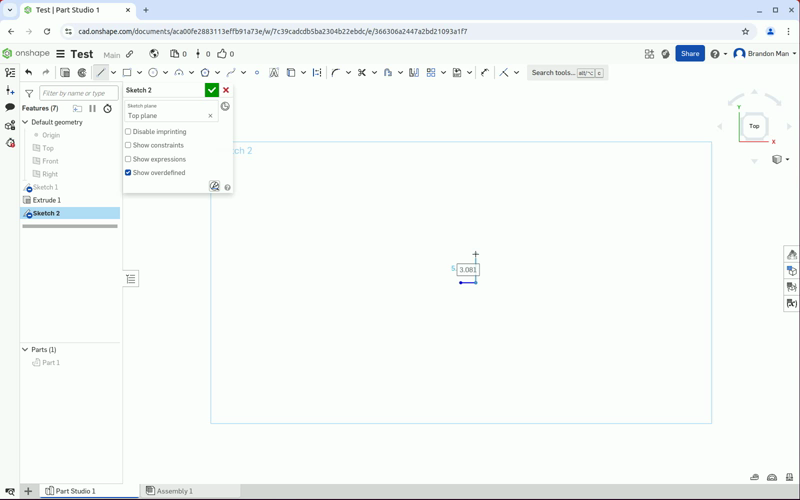
key_up(shift)
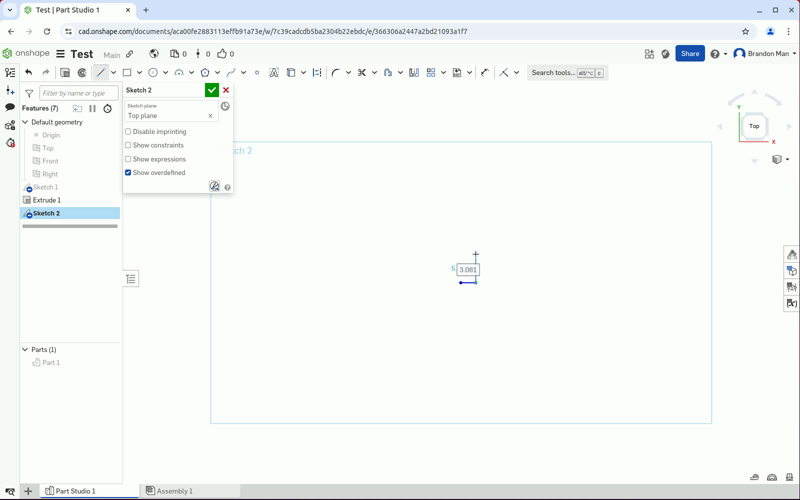
key_down(shift)
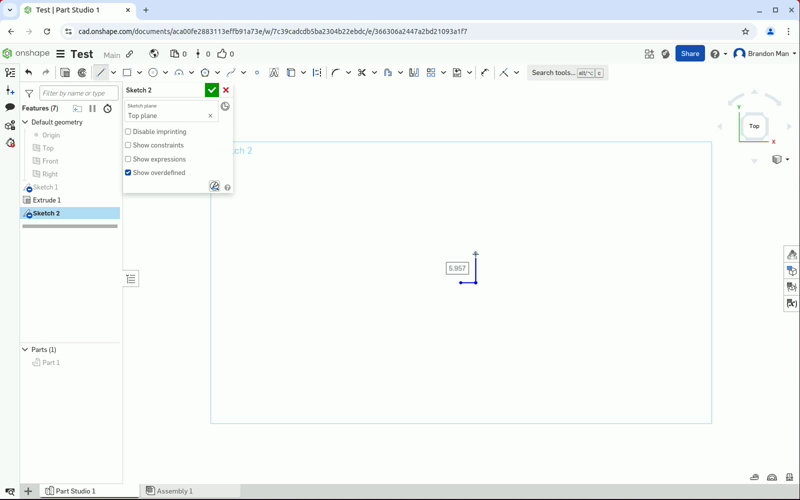
mouse_move(505, 253)
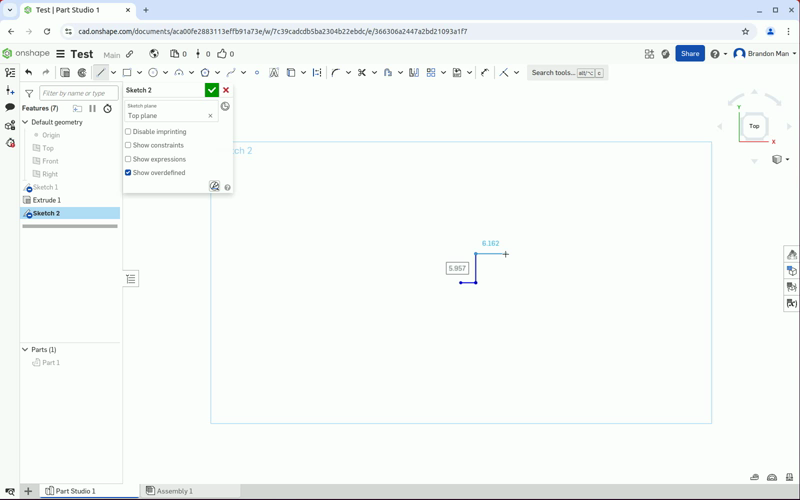
mouse_move(460, 253)
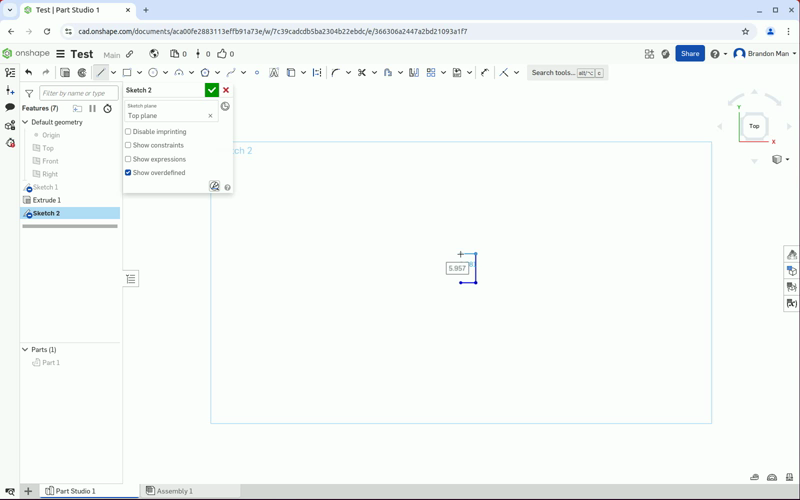
click(460, 253)
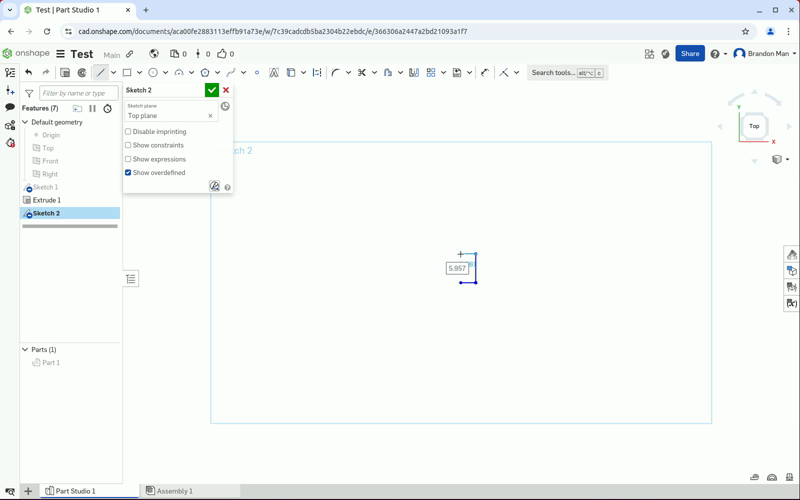
key_up(shift)
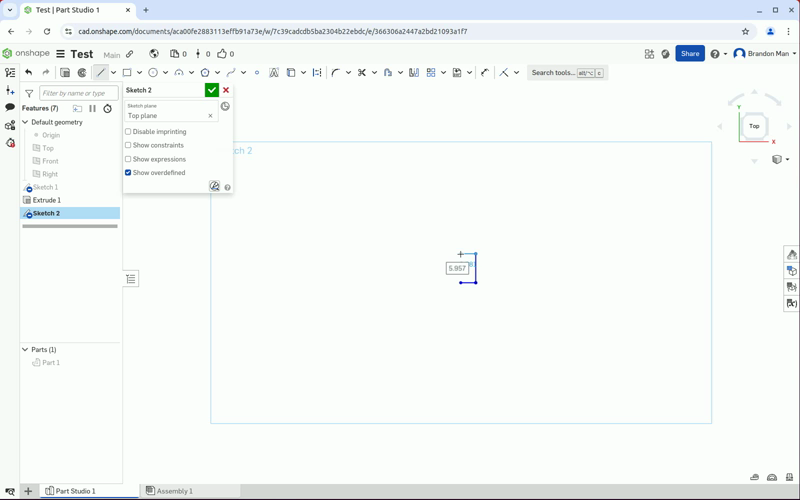
mouse_move(490, 253)
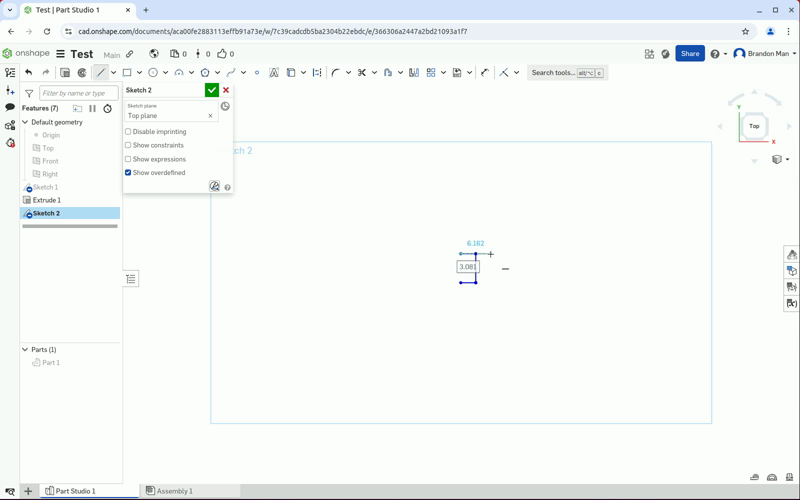
key_down(shift)
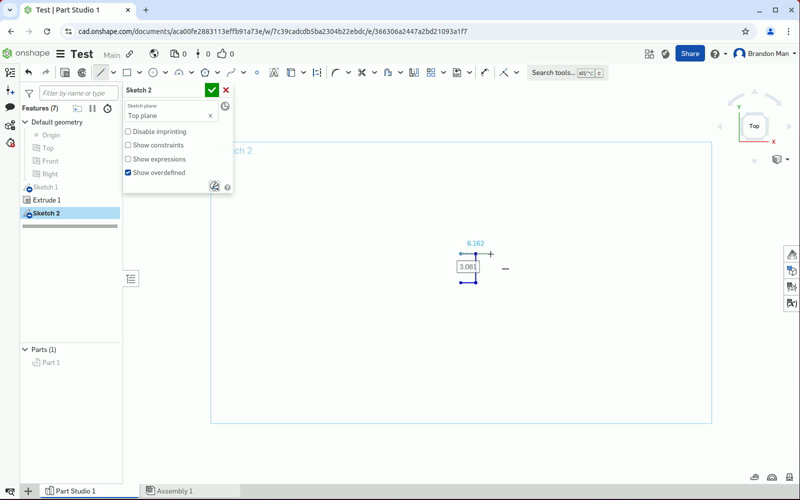
mouse_move(460, 282)
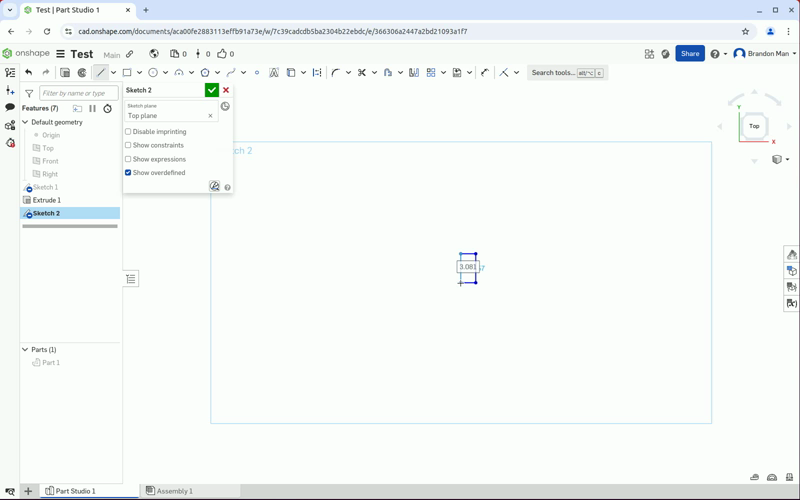
key_up(shift)
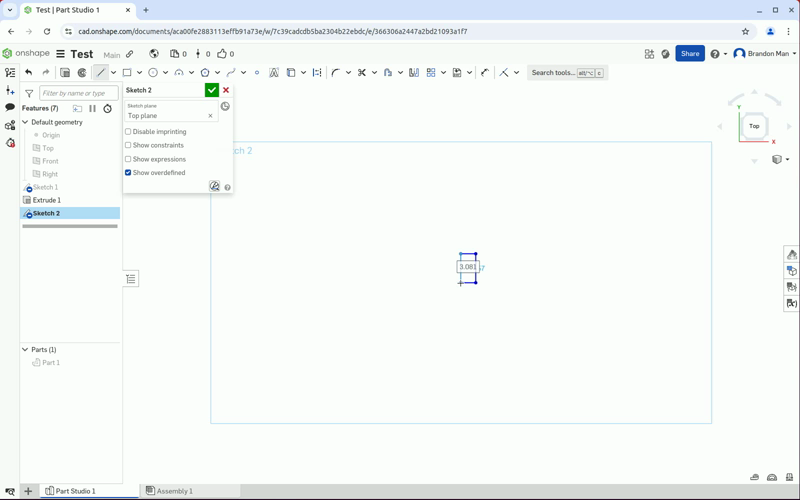
click(460, 282)
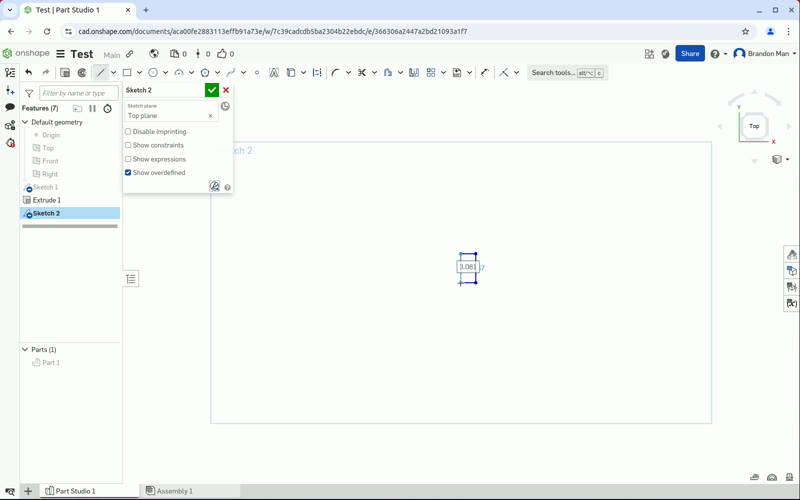
key(esc)
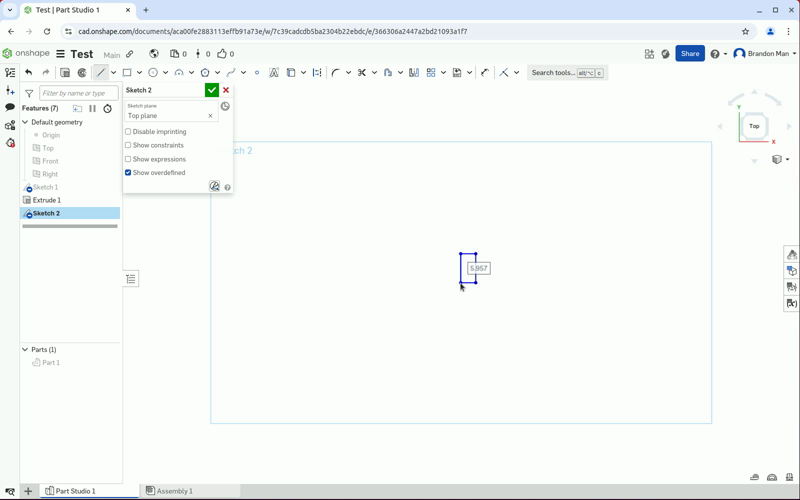
mouse_move(464, 279)
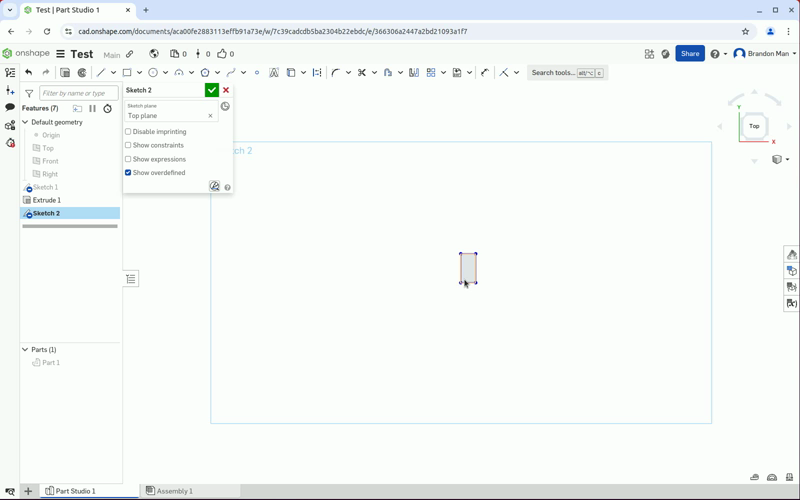
scroll(6)
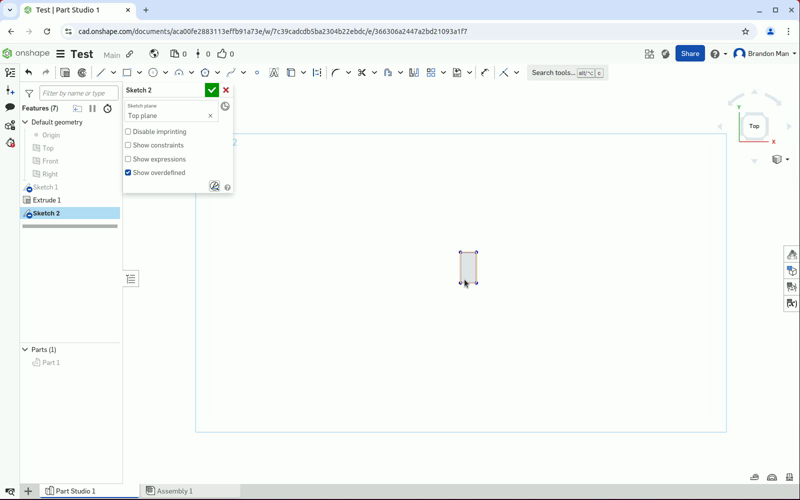
scroll(6)
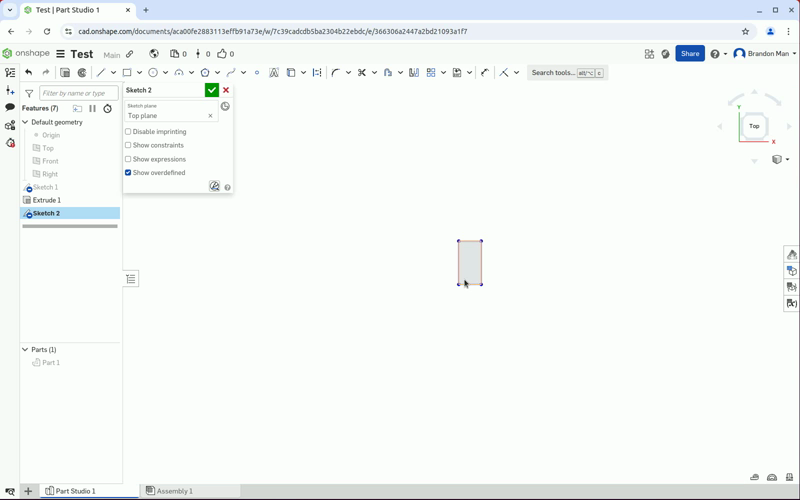
scroll(6)
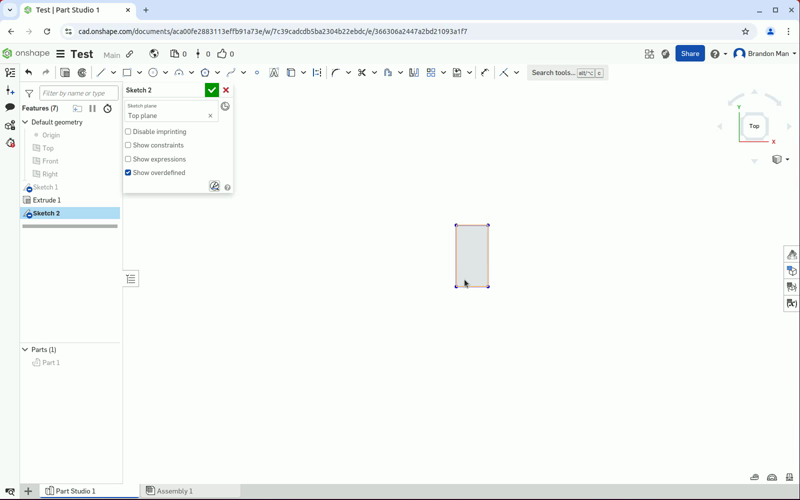
scroll(6)
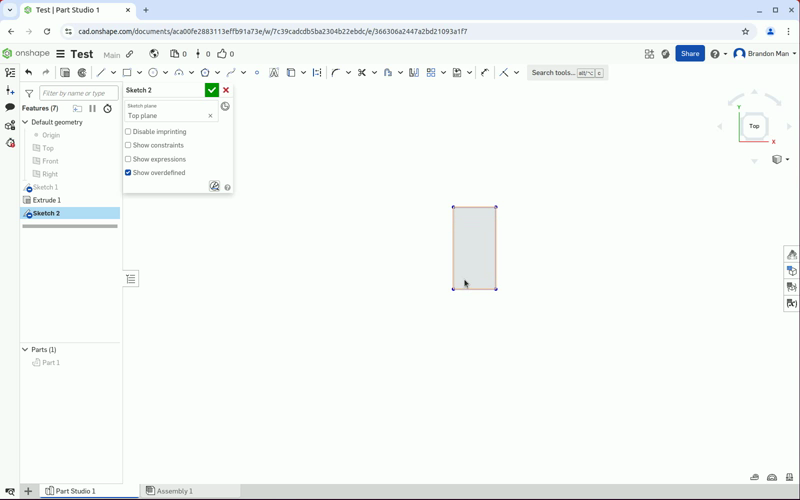
scroll(6)
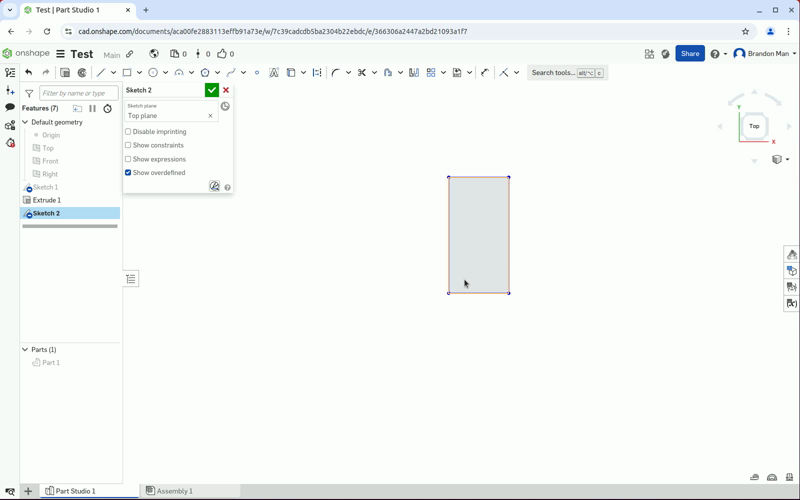
scroll(6)
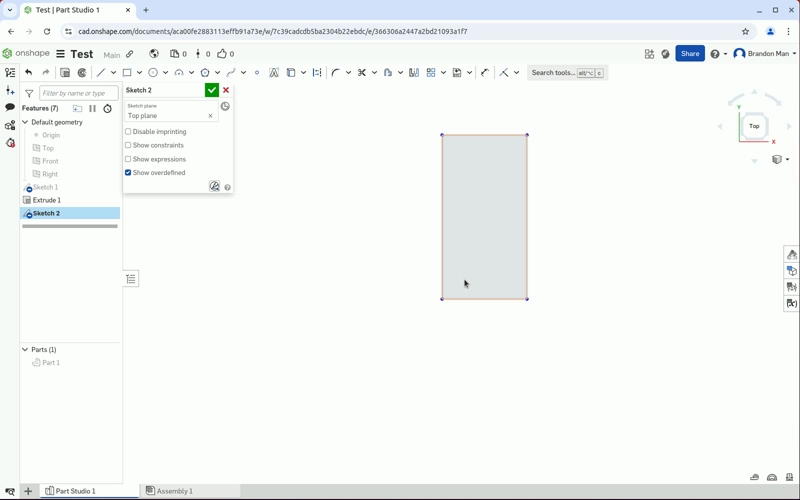
scroll(6)
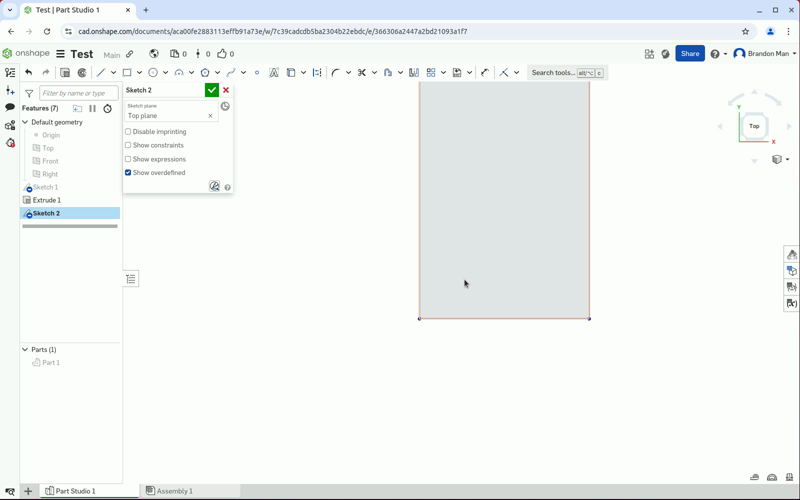
click(464, 279)
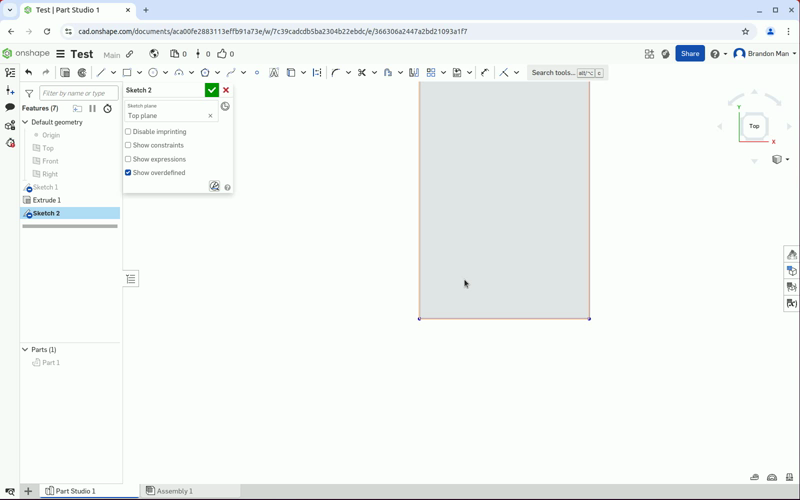
scroll(-6)
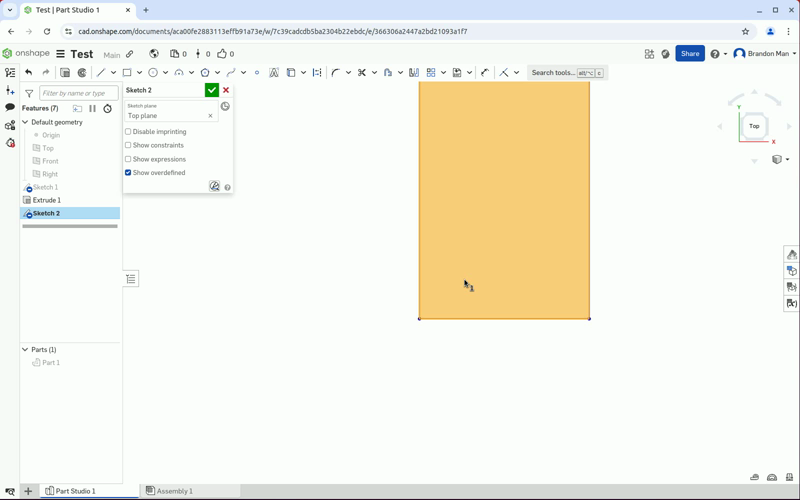
scroll(-6)
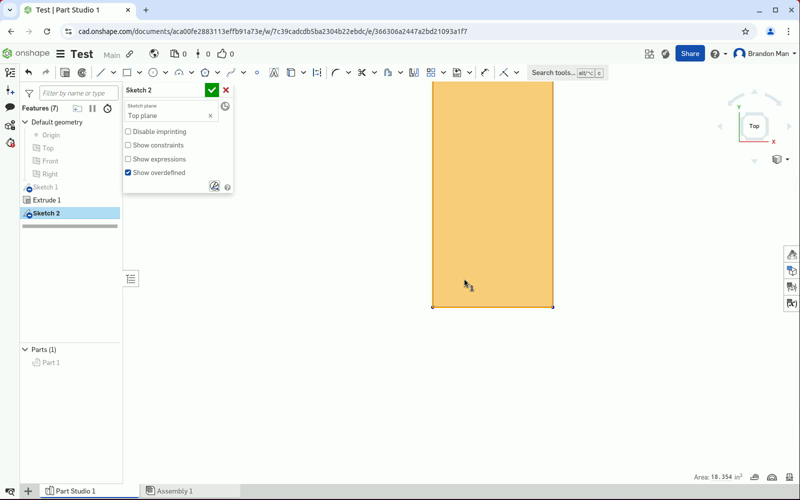
scroll(-6)
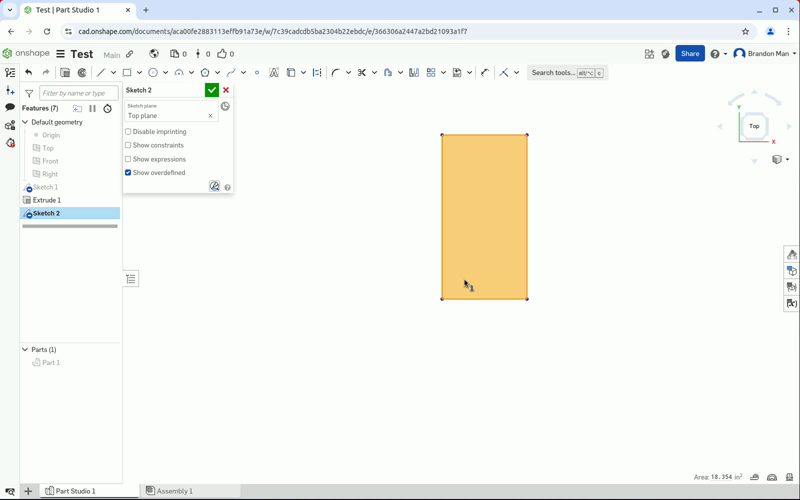
scroll(-6)
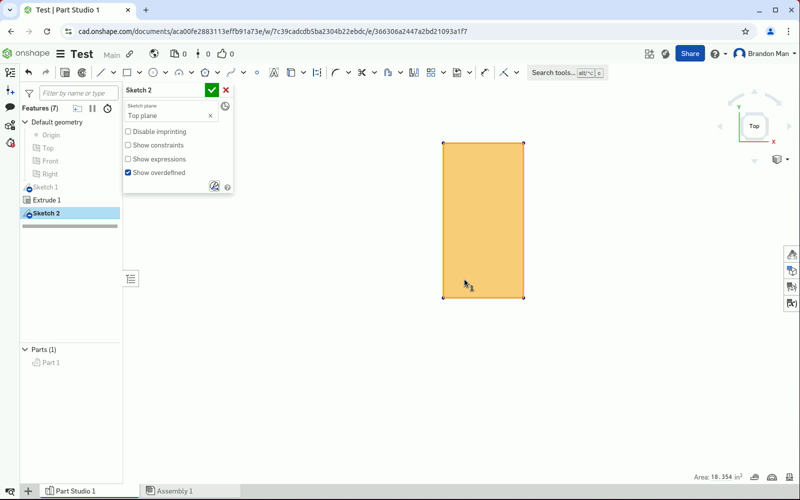
scroll(-6)
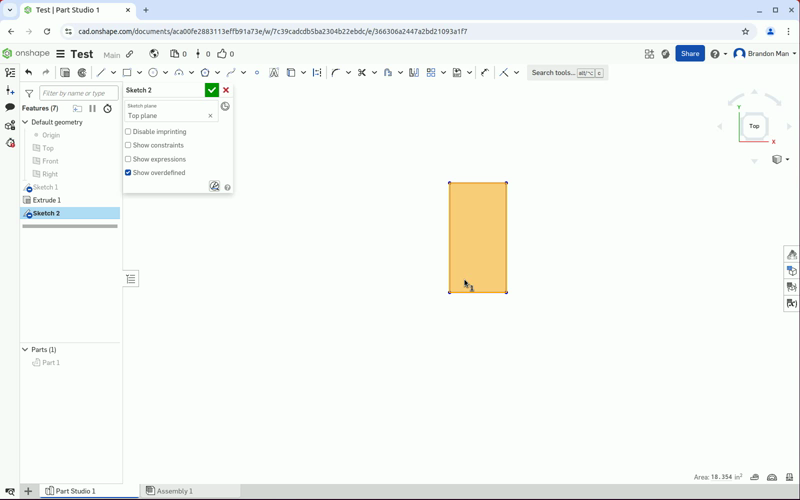
scroll(-6)
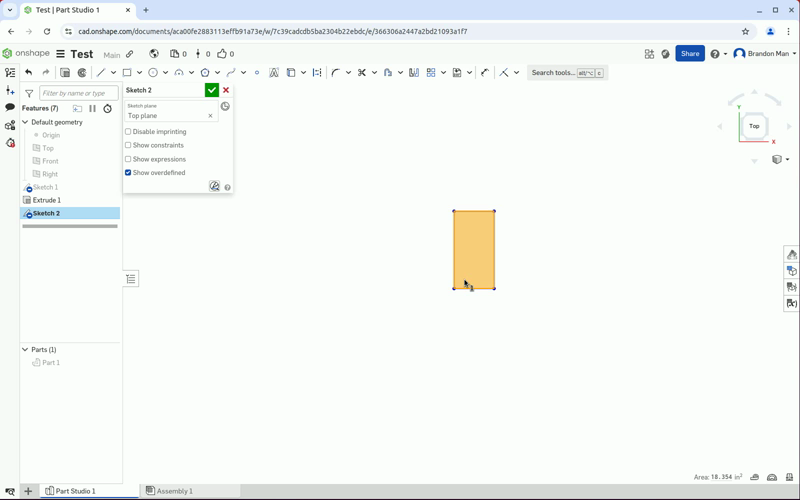
scroll(-6)
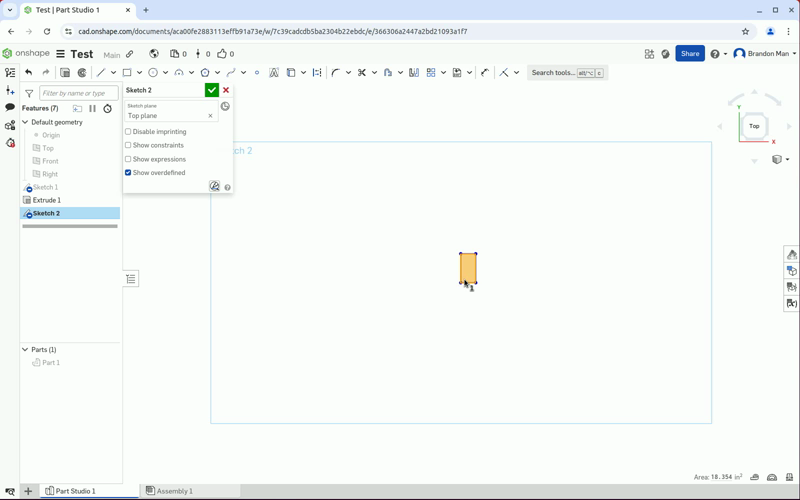
mouse_move(73, 352)
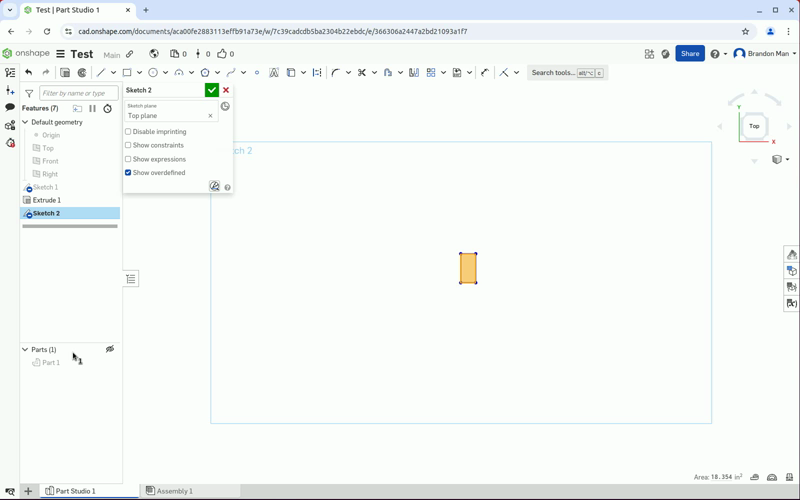
key(shift+y)
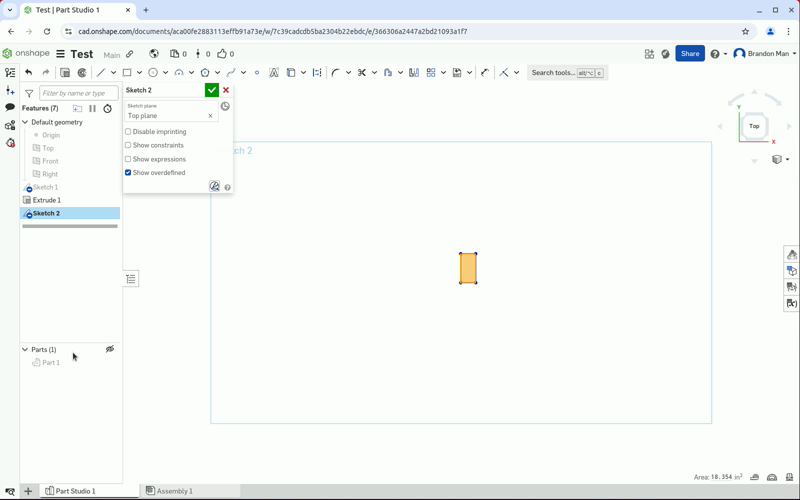
key(shift+e)
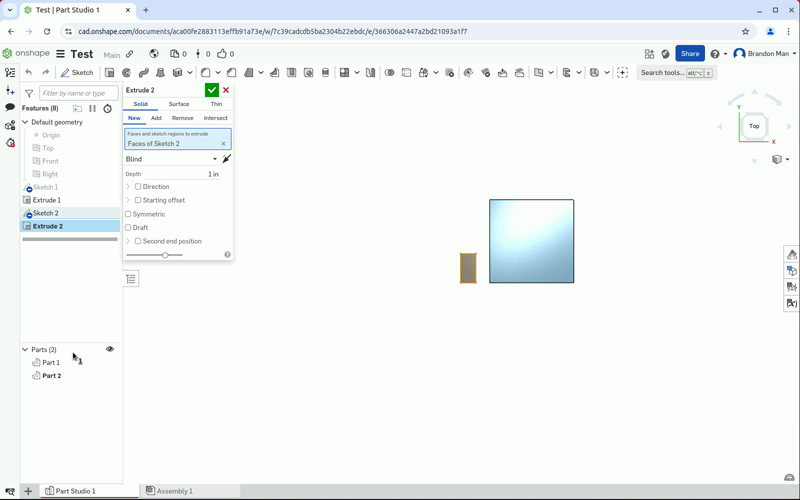
mouse_move(143, 106)
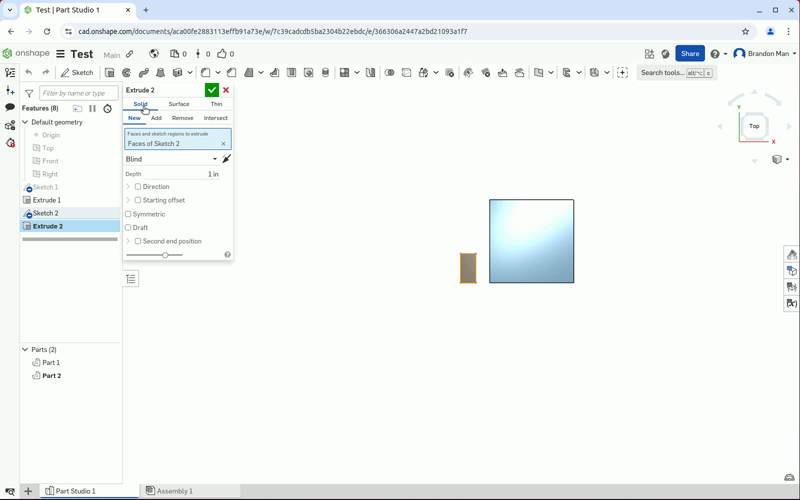
click(143, 106)
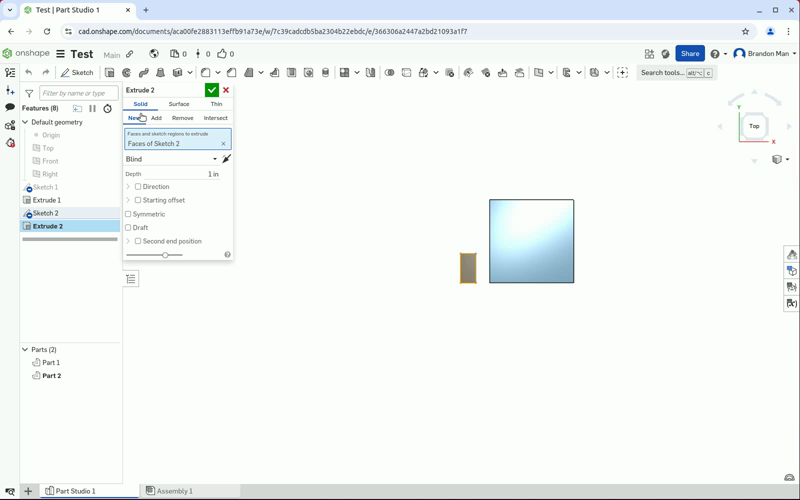
mouse_move(137, 120)
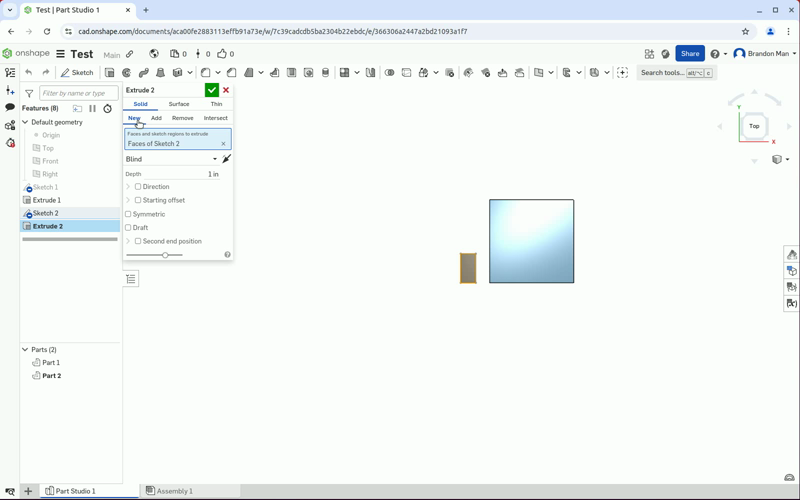
click(137, 120)
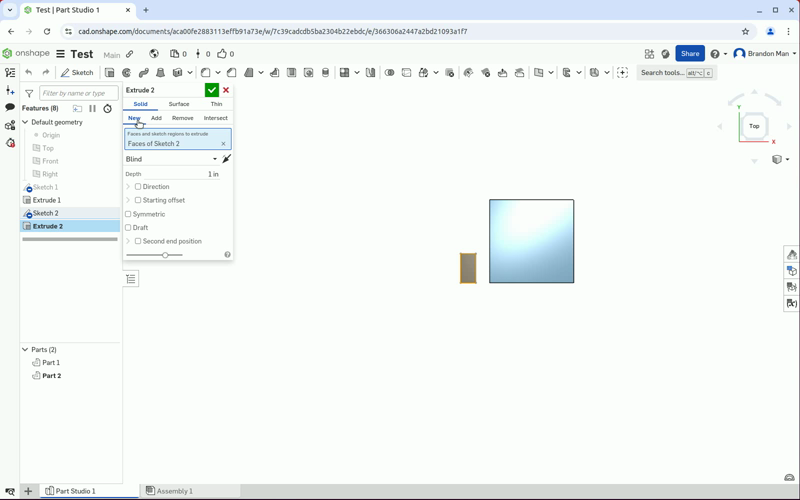
key(tab, 4)
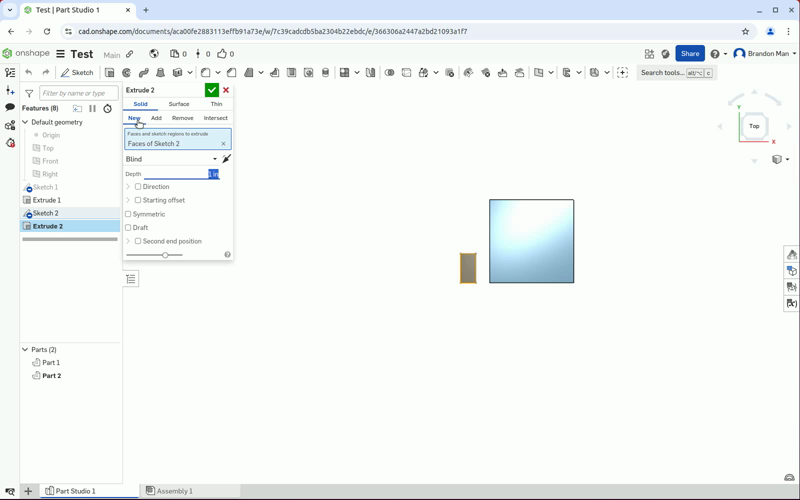
text(17.09)
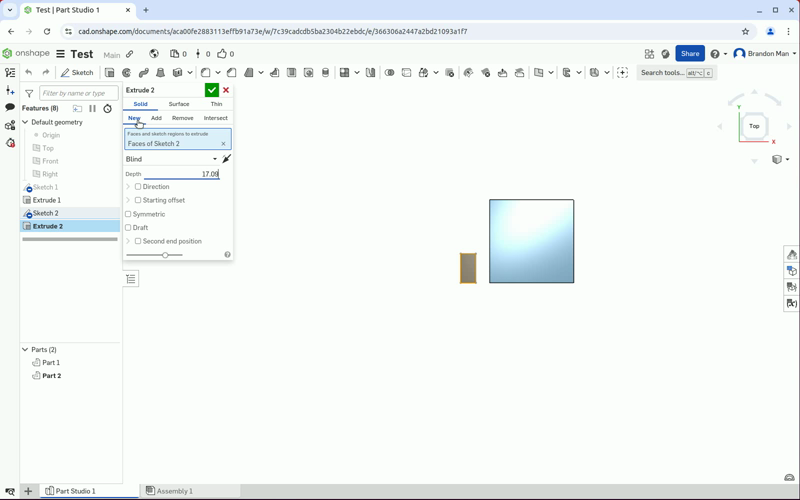
key(enter)
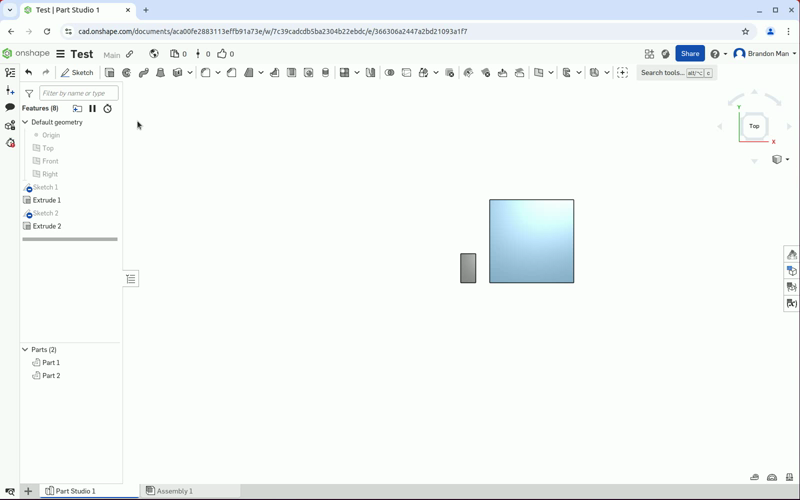
key(shift+h)
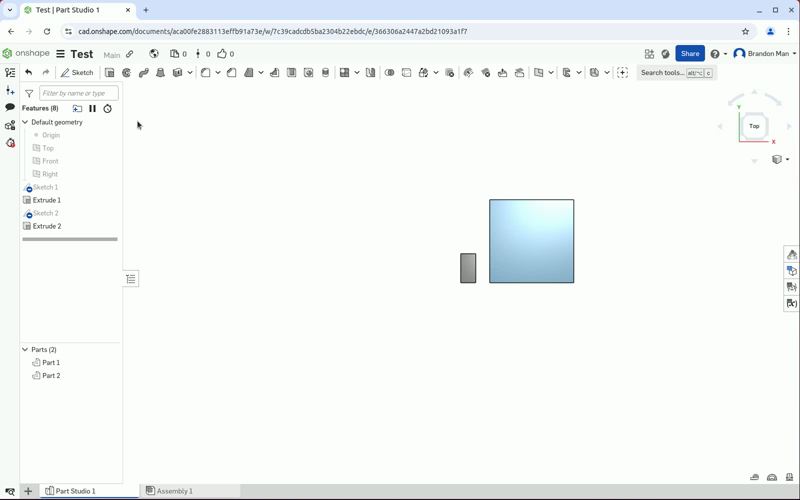
key(shift+h)
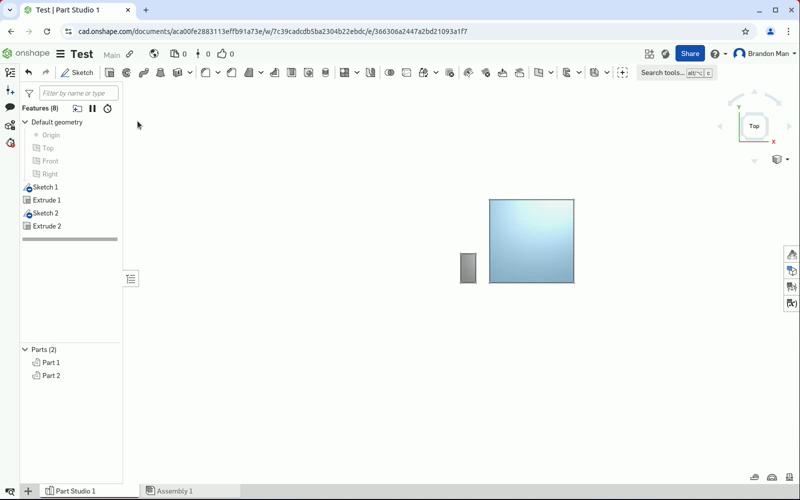
key(shift+7)
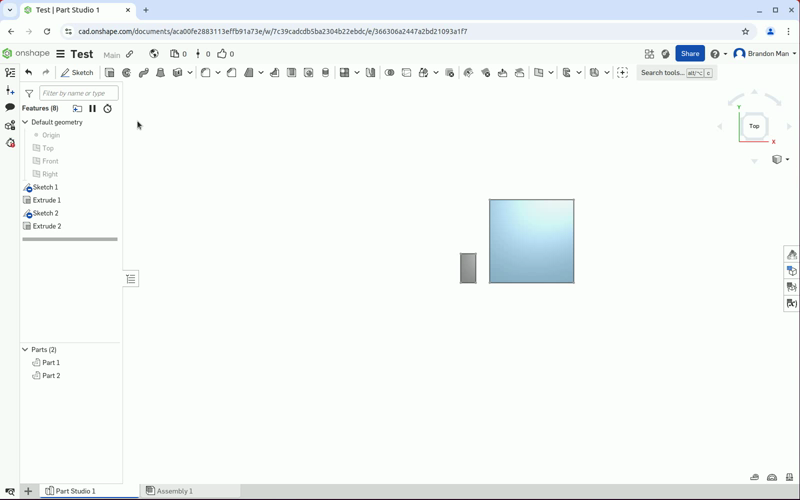
key(up, 3)
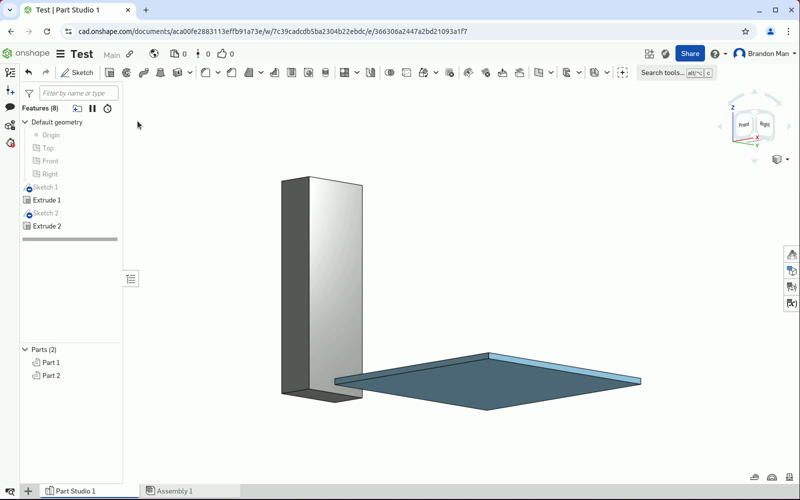
key(left, 3)
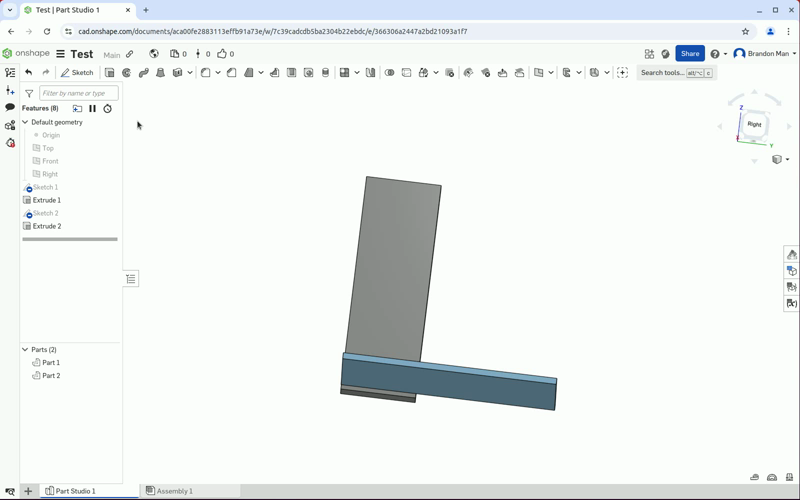
key(right, 3)
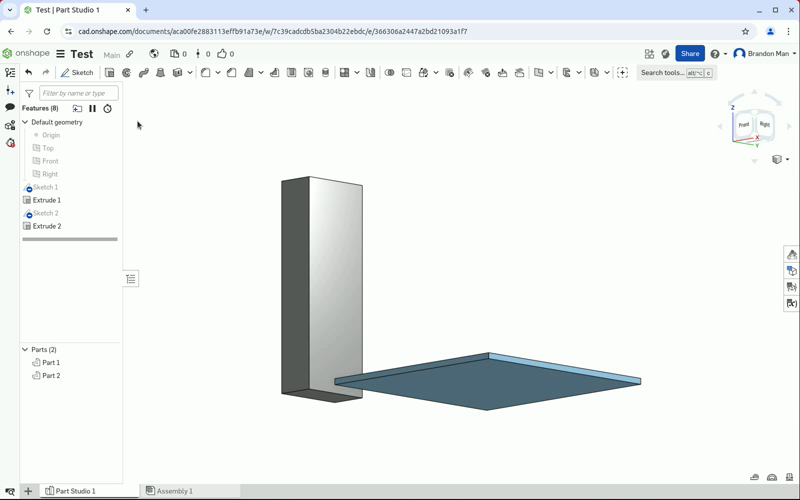
key(down, 3)
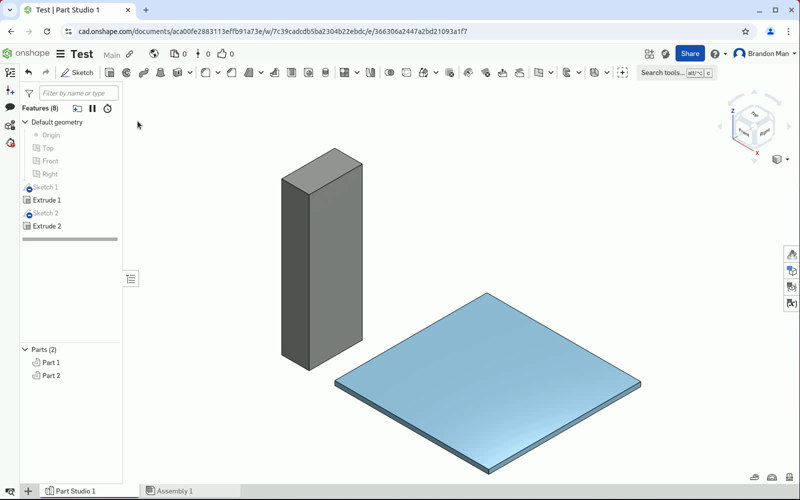
mouse_move(73, 189)
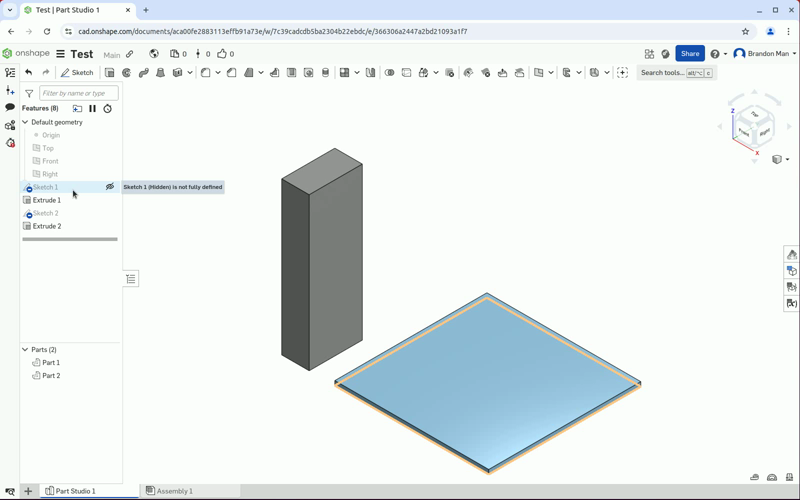
click(73, 189)